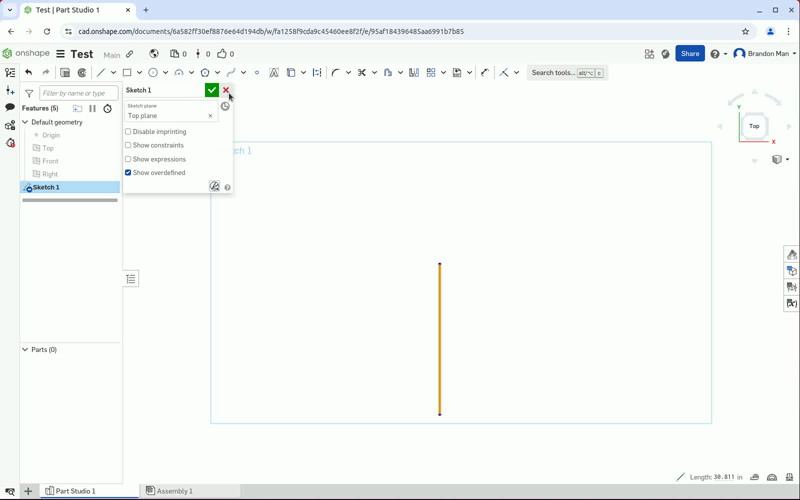
key(shift+h)
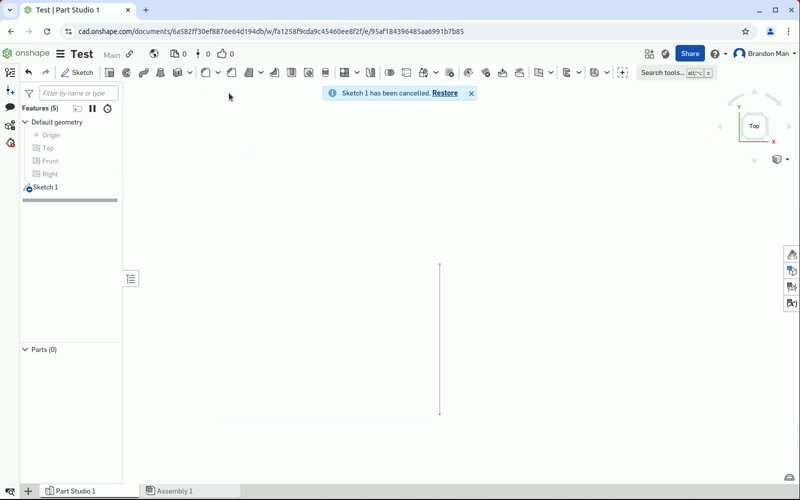
key(shift+s)
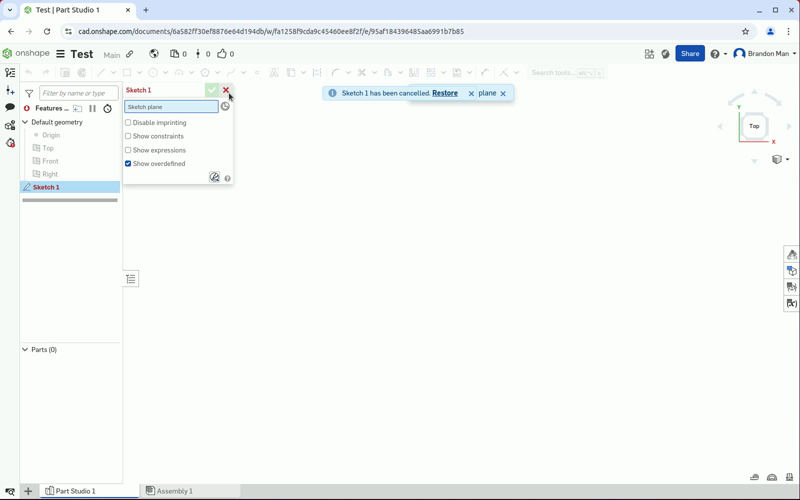
mouse_move(73, 150)
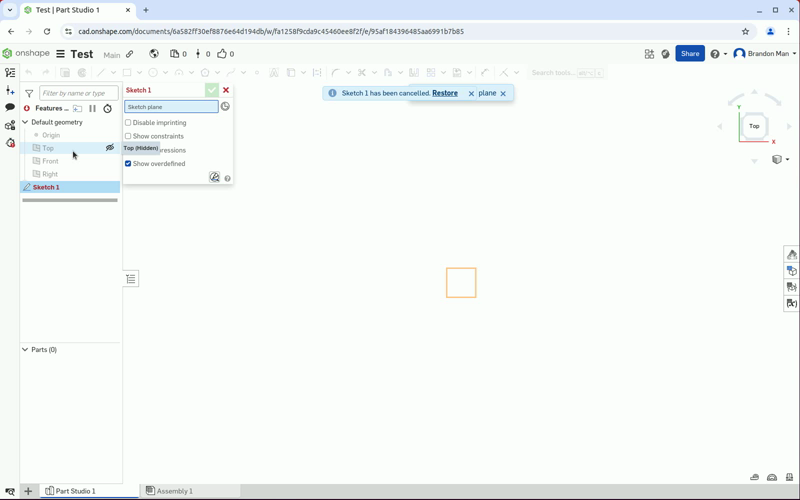
click(73, 150)
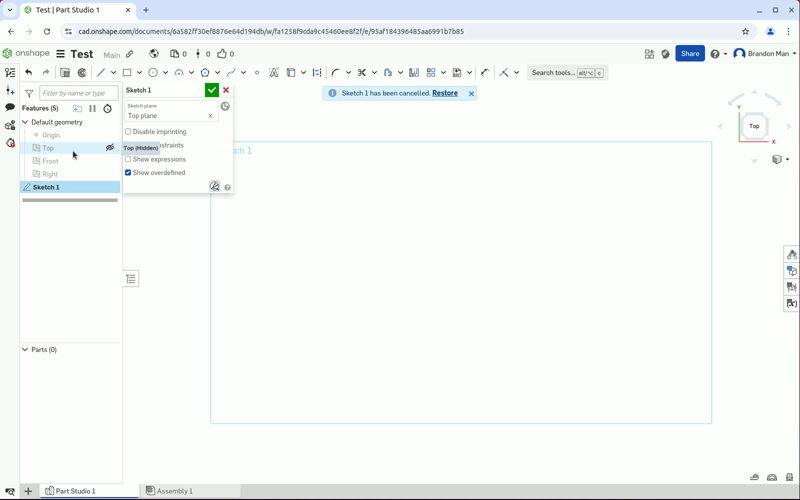
mouse_move(73, 352)
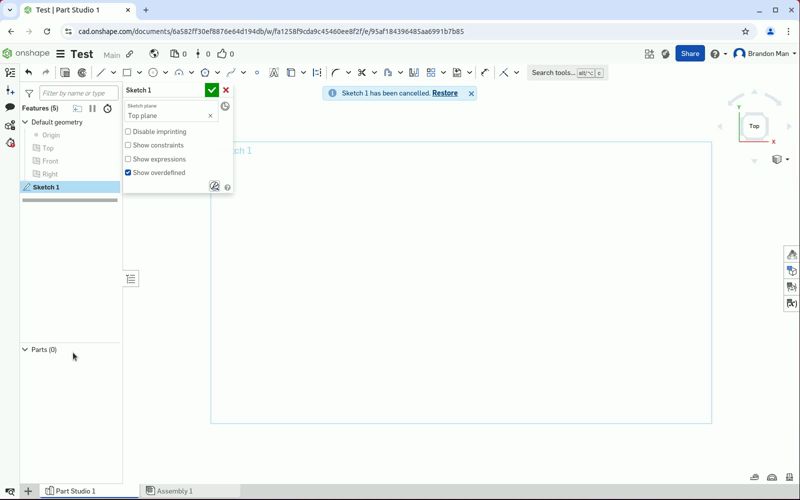
key(y)
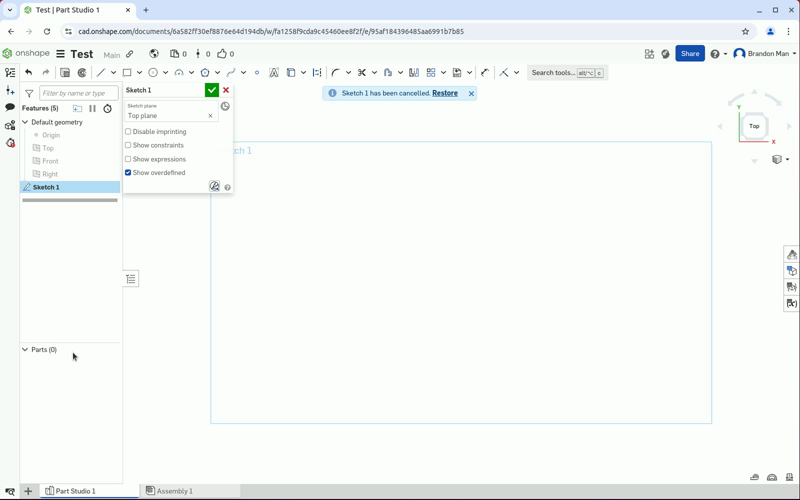
key(l)
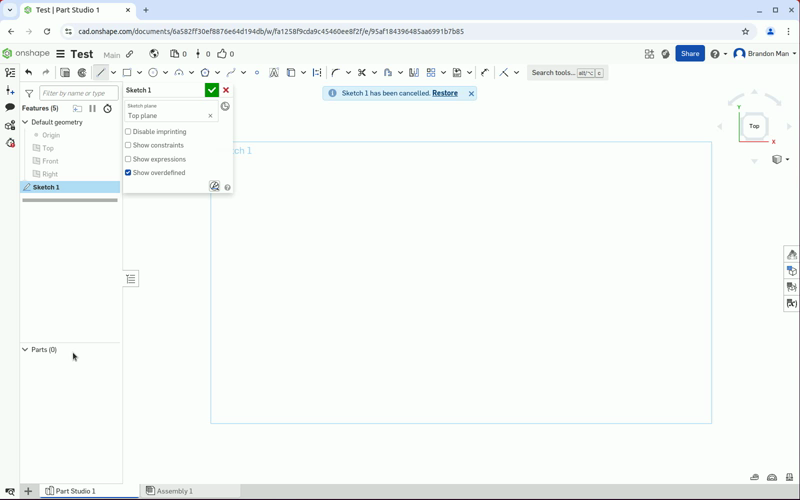
key_down(shift)
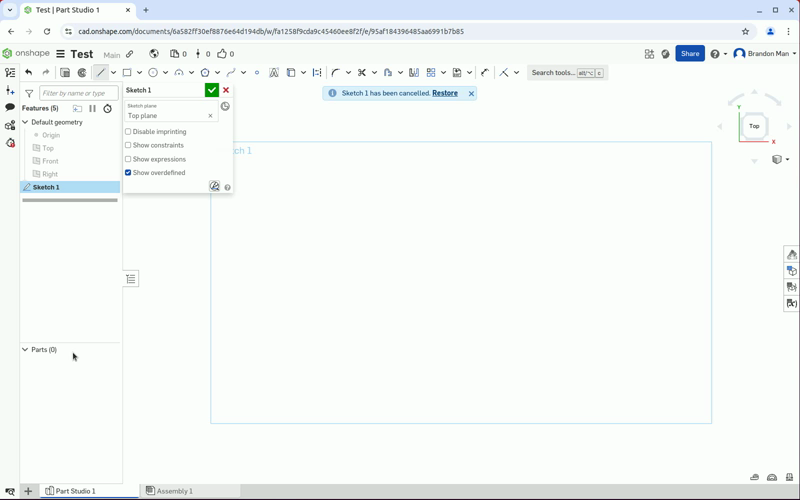
mouse_move(460, 282)
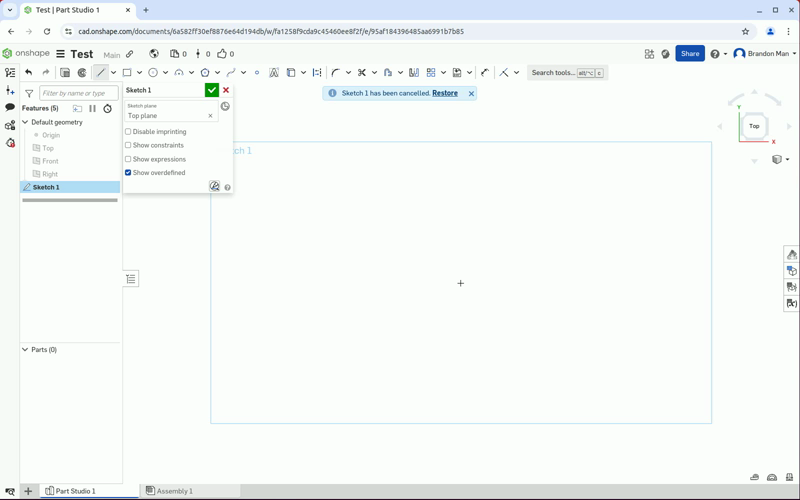
click(460, 282)
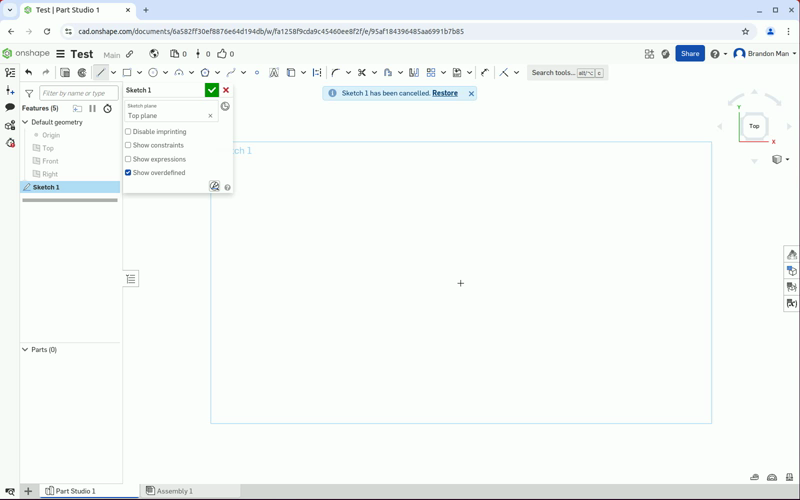
key_up(shift)
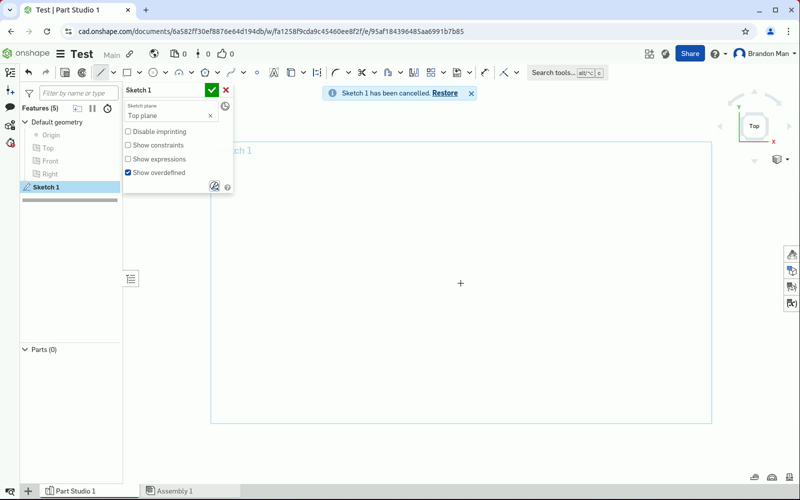
key_down(shift)
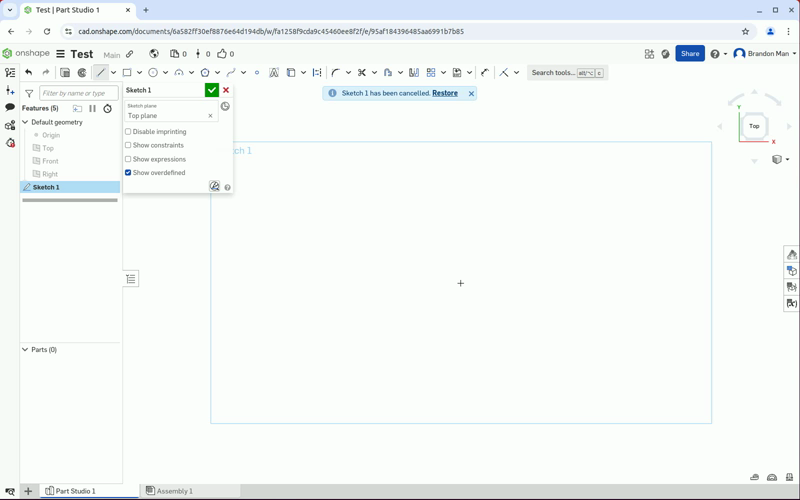
mouse_move(540, 282)
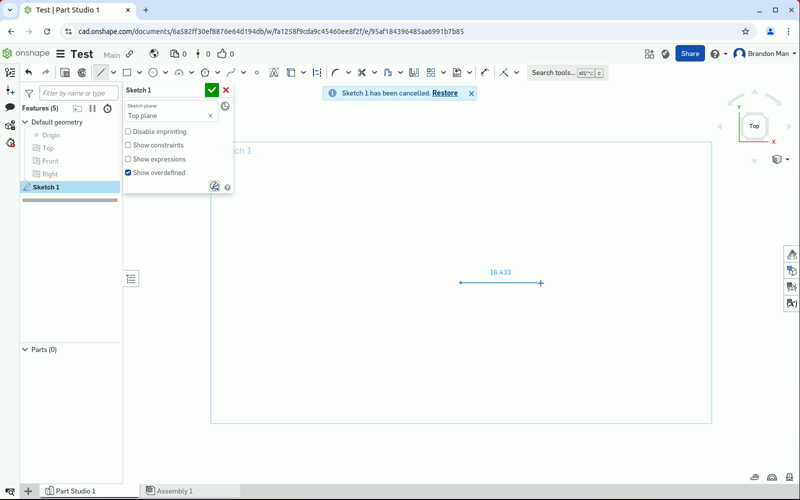
click(540, 282)
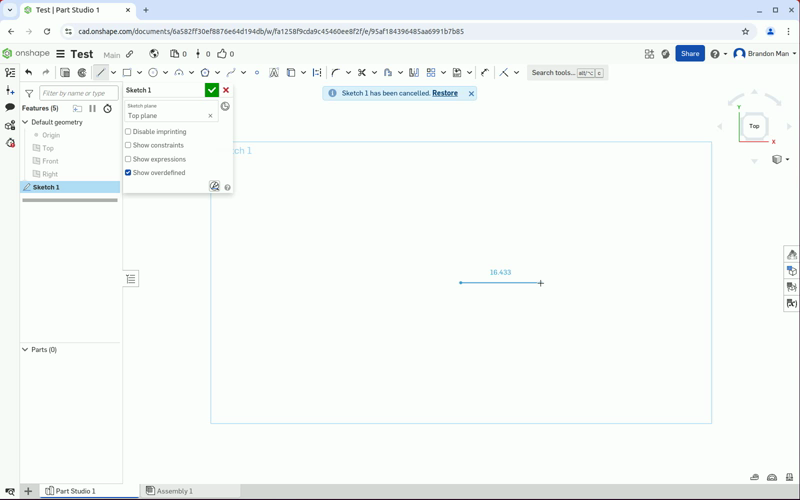
key_up(shift)
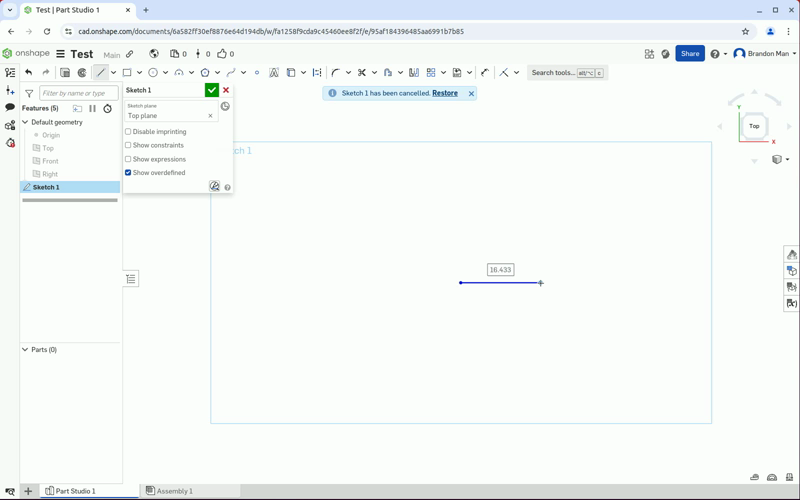
key_down(shift)
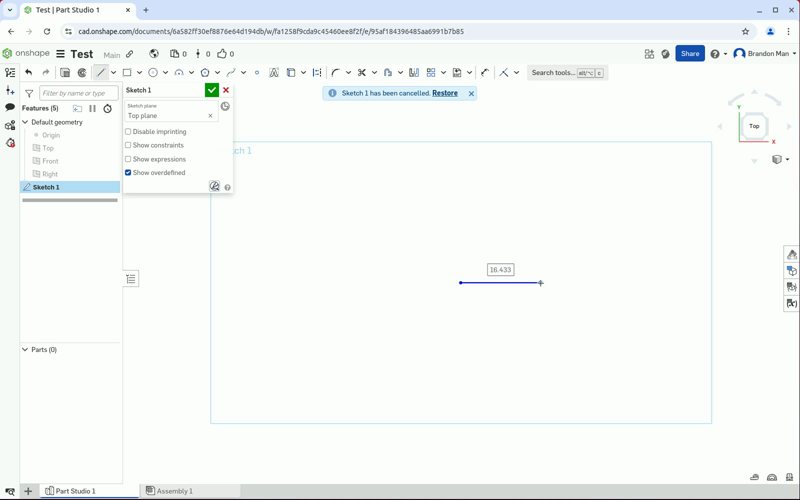
mouse_move(540, 189)
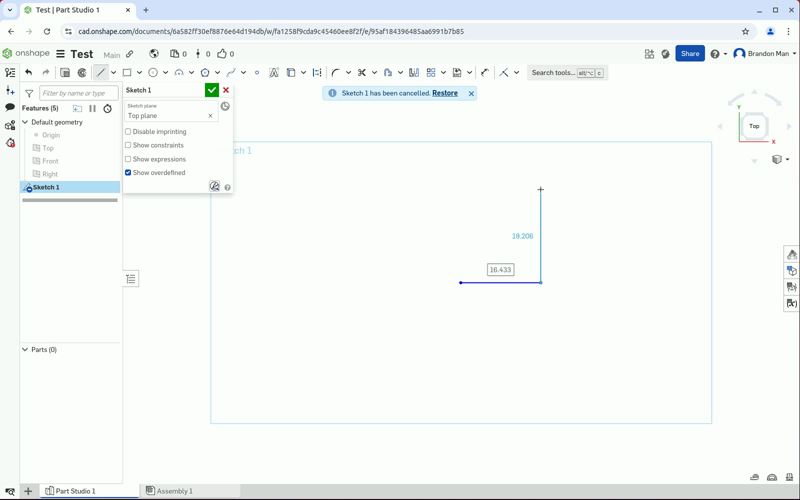
click(540, 189)
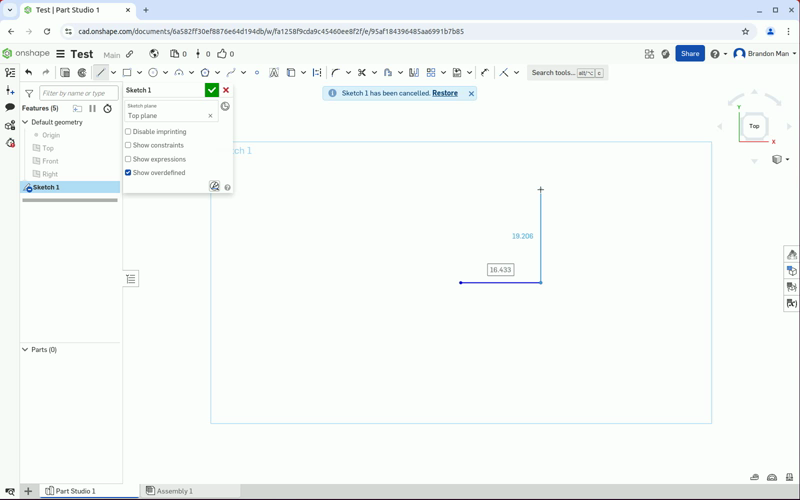
key_up(shift)
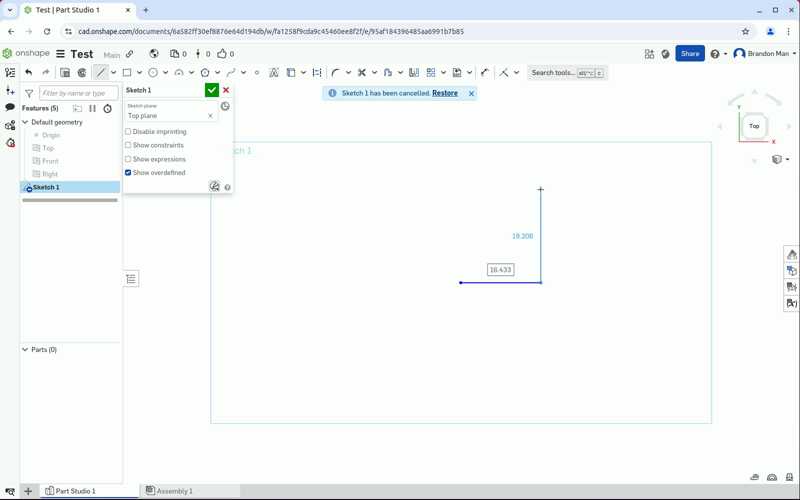
key_down(shift)
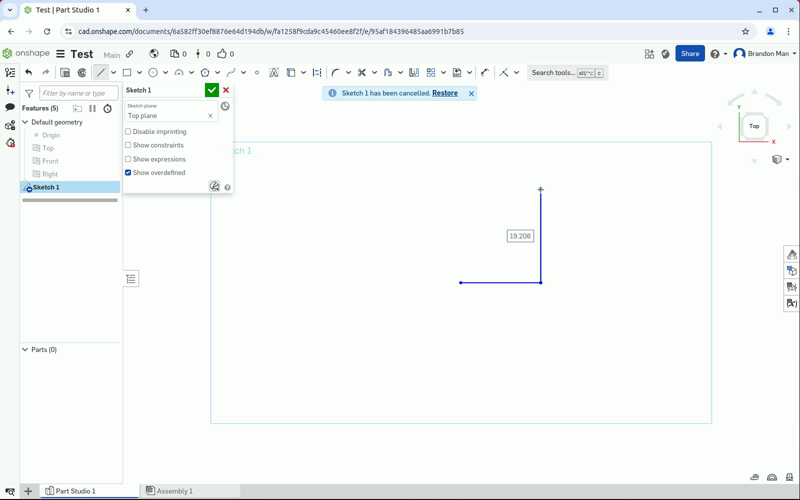
mouse_move(460, 189)
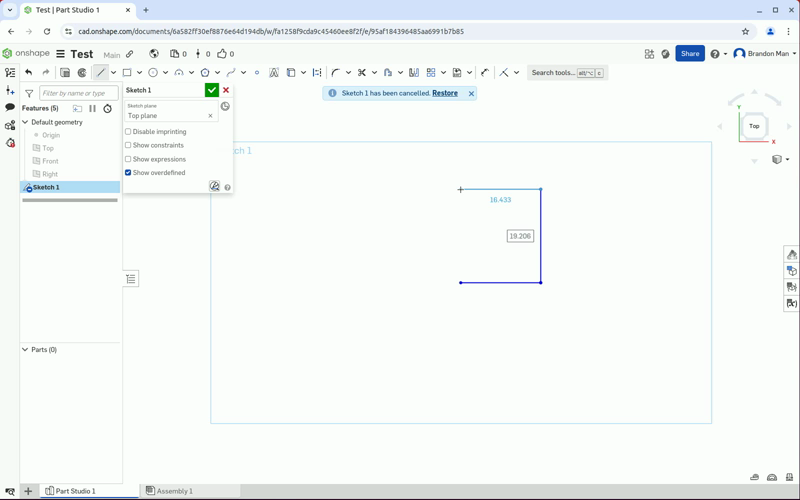
click(460, 189)
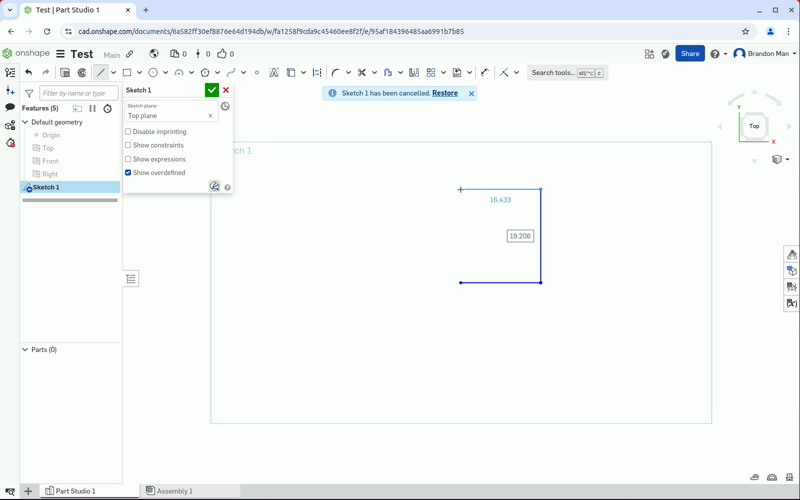
key_up(shift)
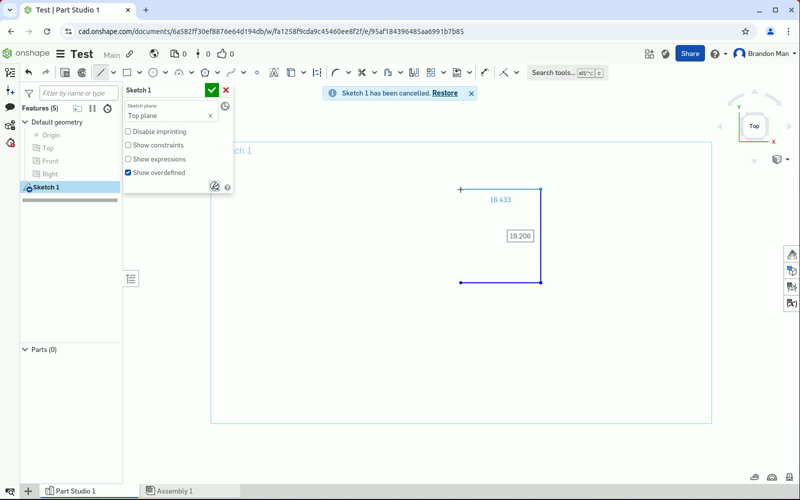
key_down(shift)
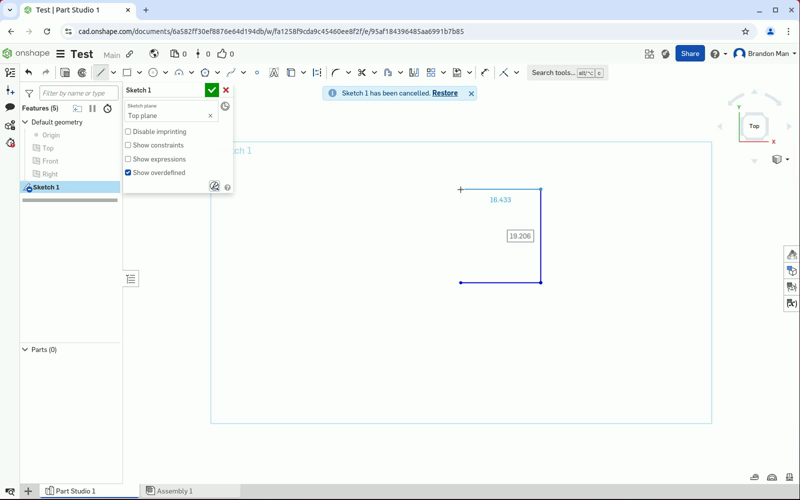
mouse_move(460, 282)
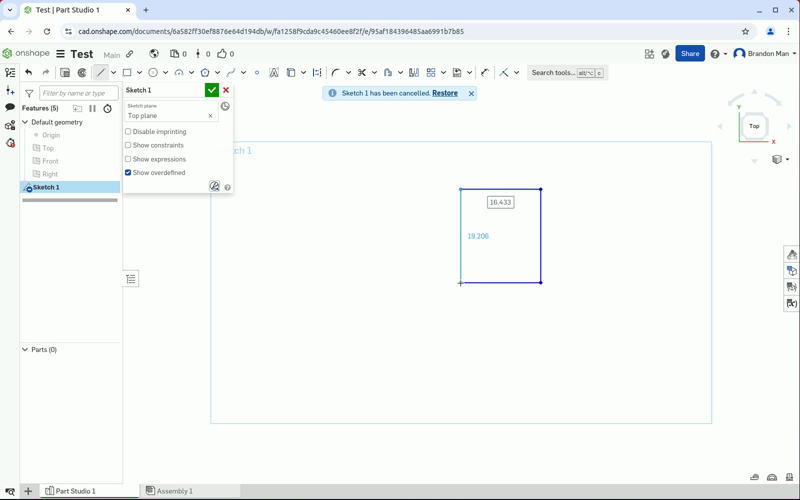
key_up(shift)
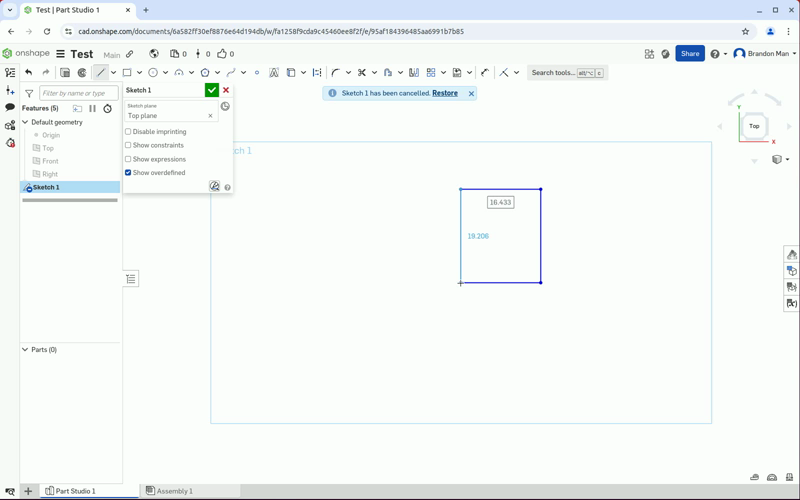
click(460, 282)
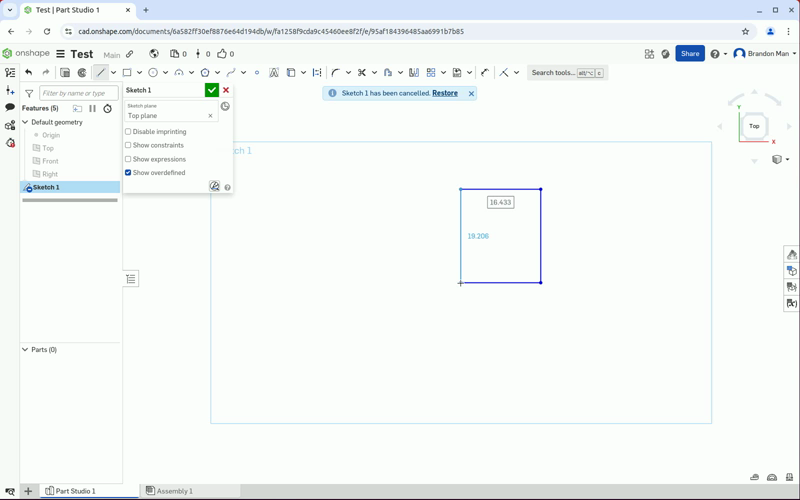
key(esc)
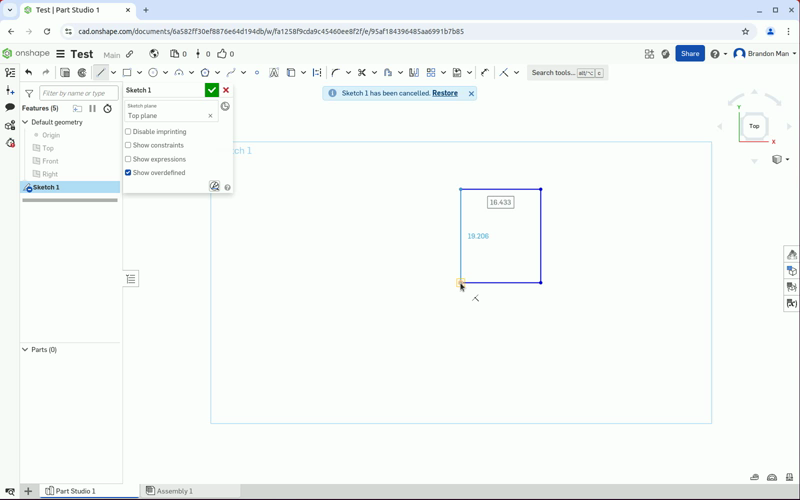
mouse_move(495, 206)
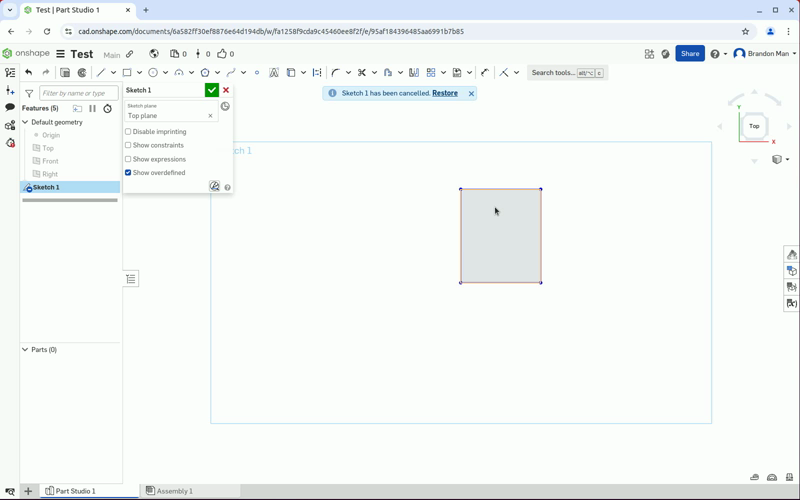
click(495, 206)
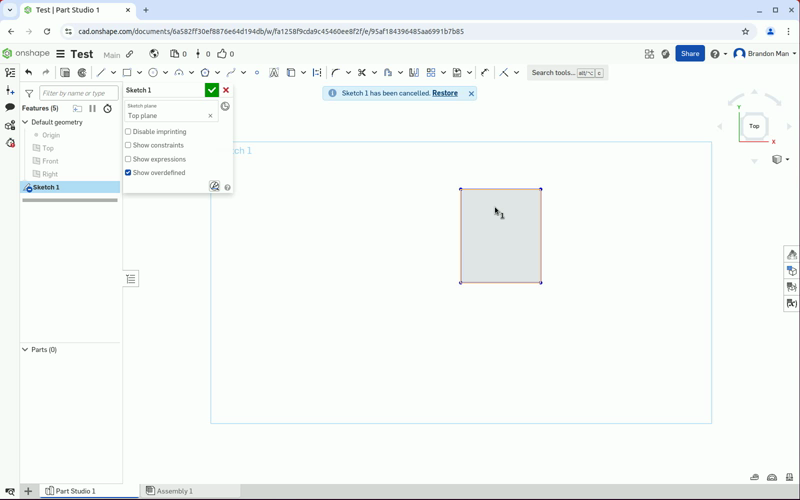
mouse_move(73, 352)
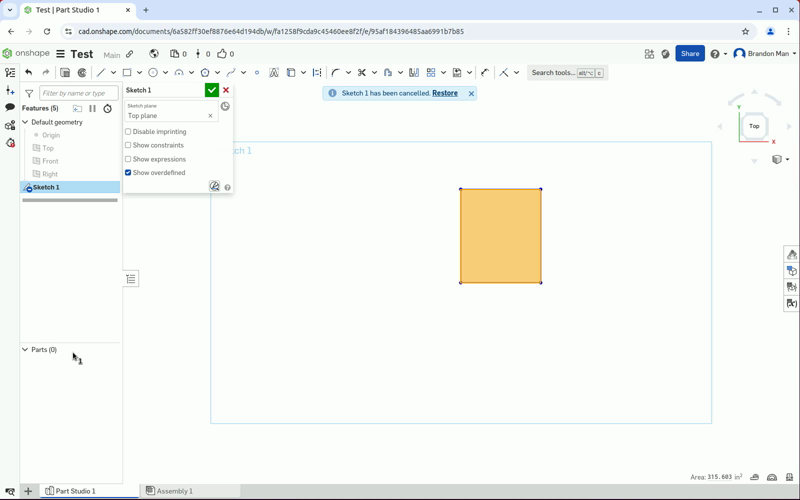
key(shift+y)
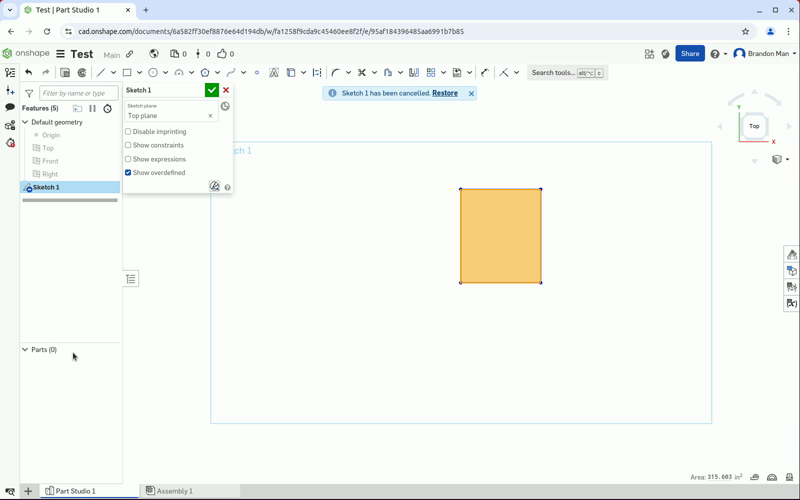
key(shift+e)
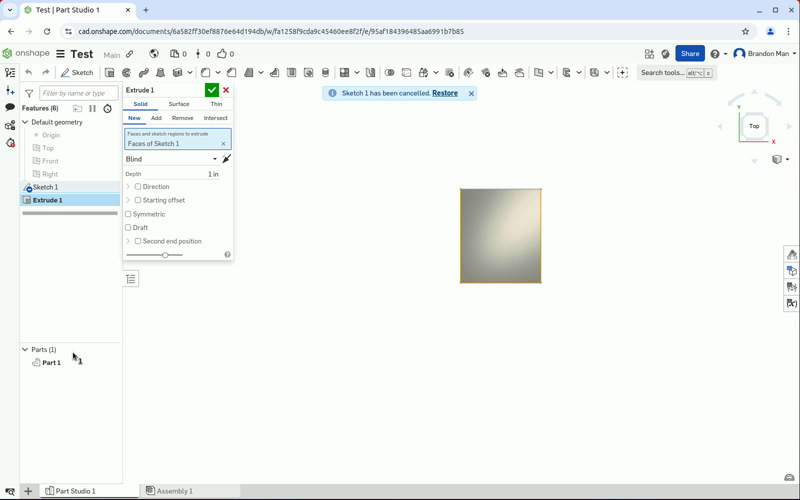
mouse_move(143, 106)
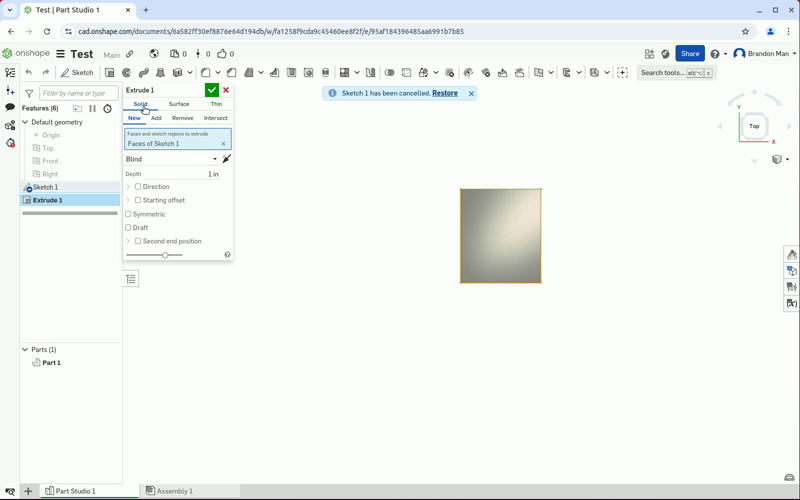
click(143, 106)
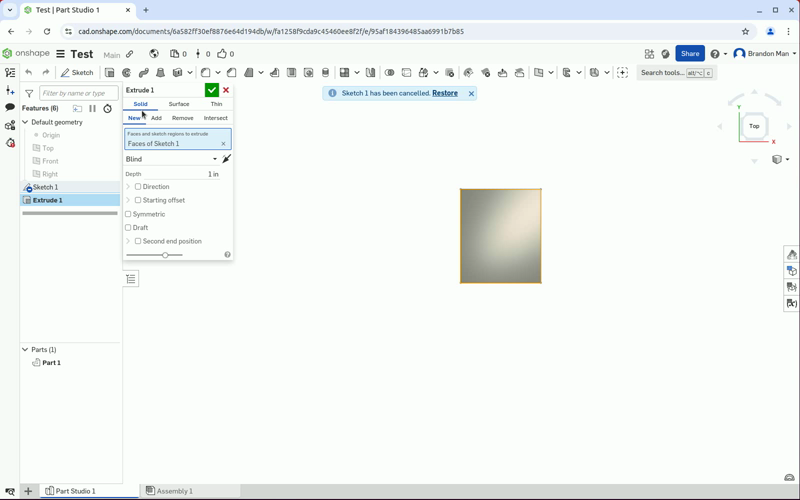
mouse_move(137, 120)
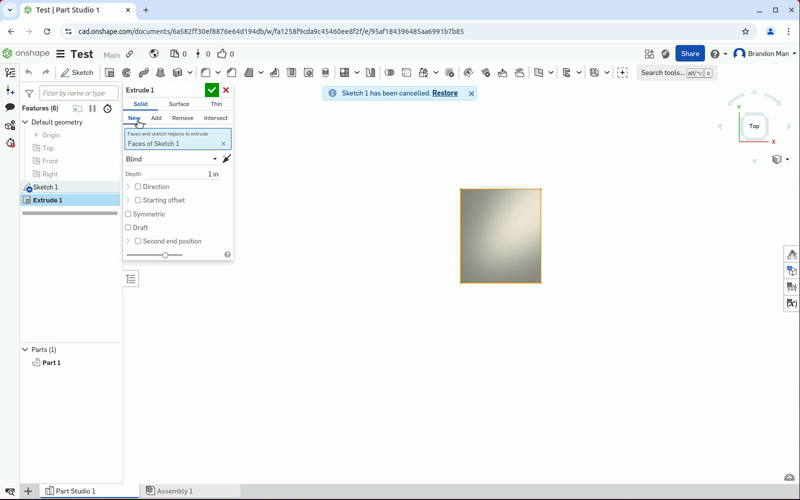
click(137, 120)
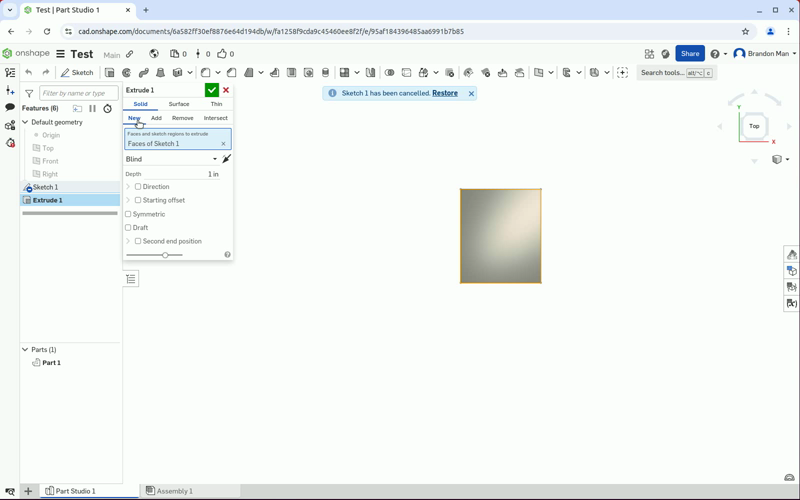
key(tab, 4)
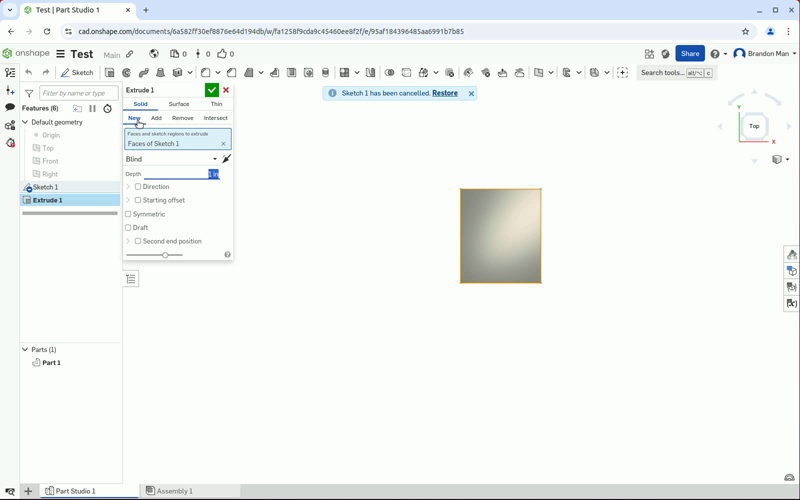
text(11.554)
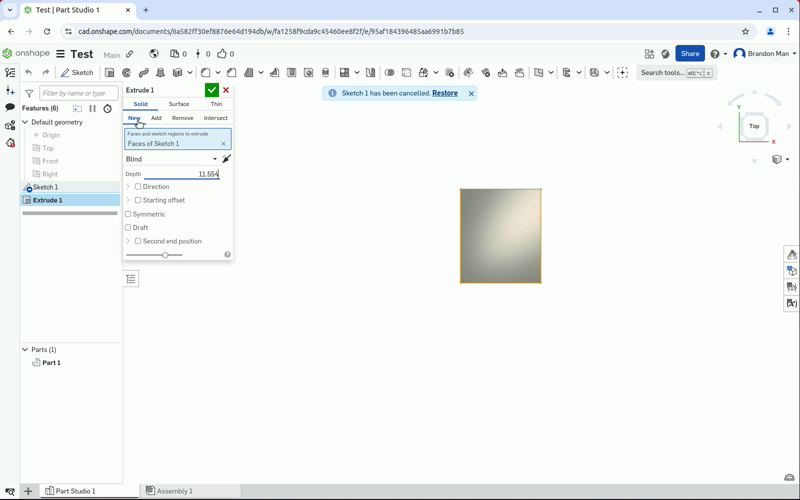
key(enter)
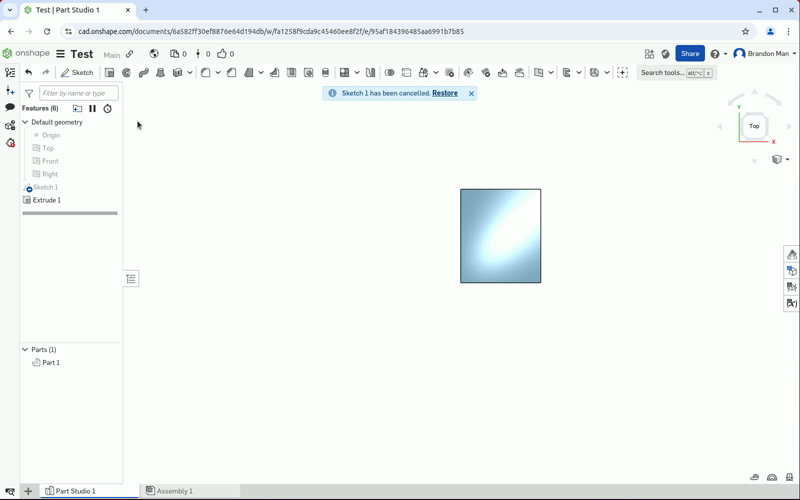
key(shift+h)
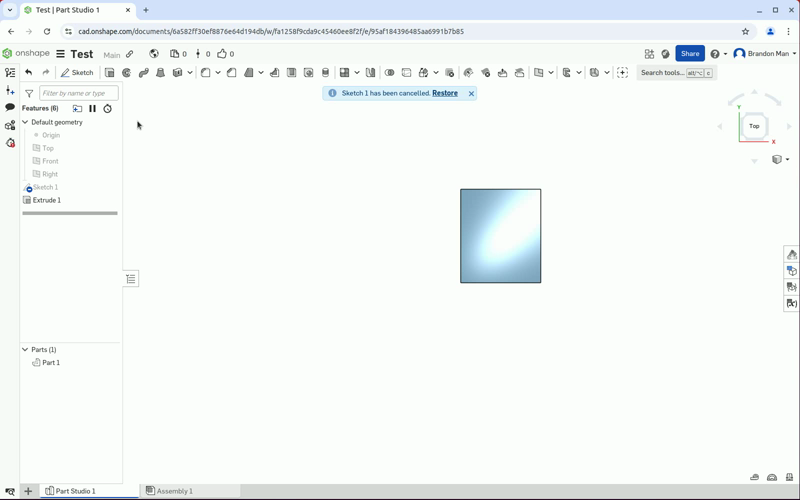
key(shift+h)
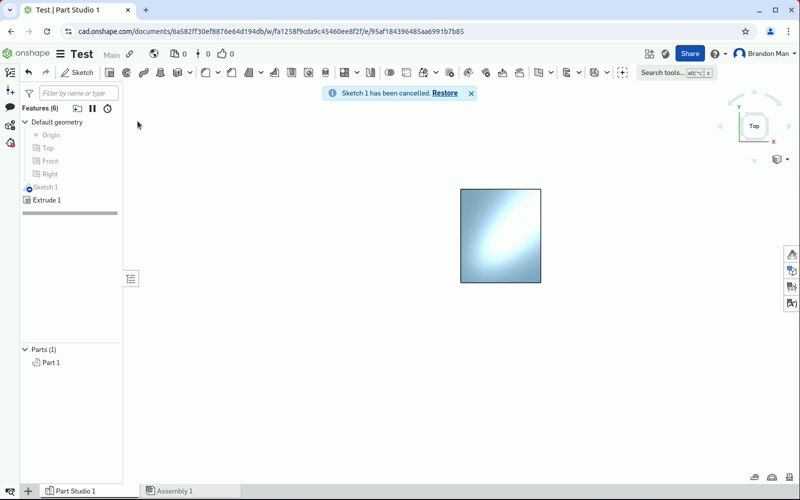
mouse_move(73, 189)
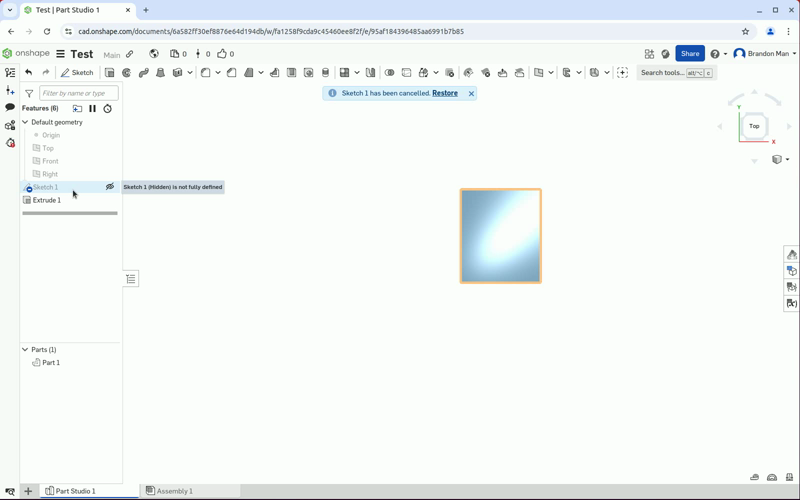
click(73, 189)
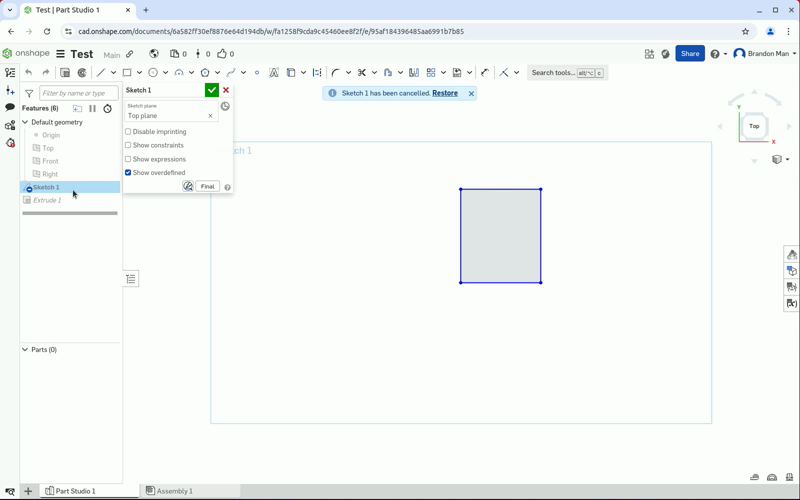
mouse_move(229, 92)
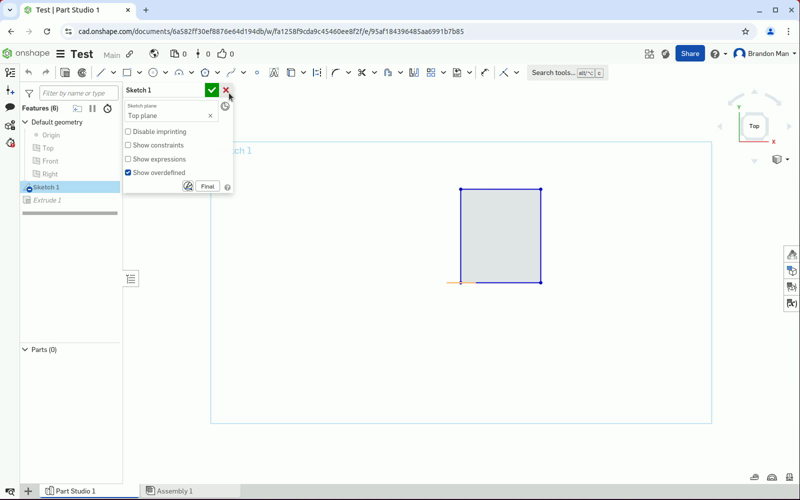
click(229, 92)
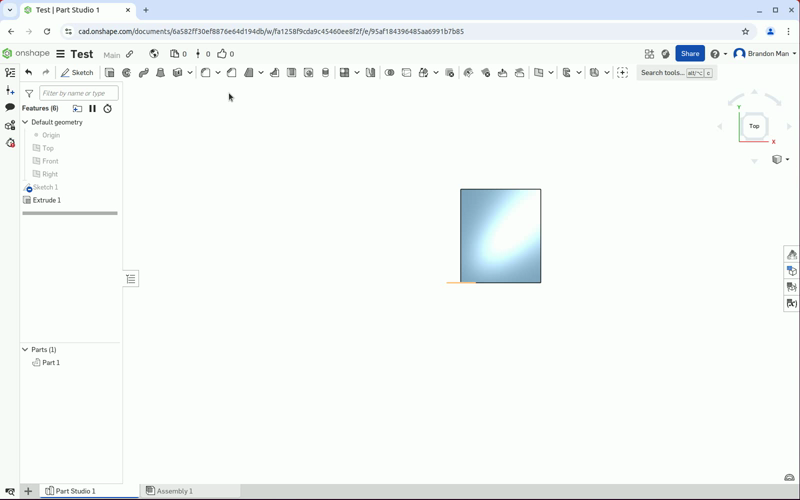
mouse_move(541, 75)
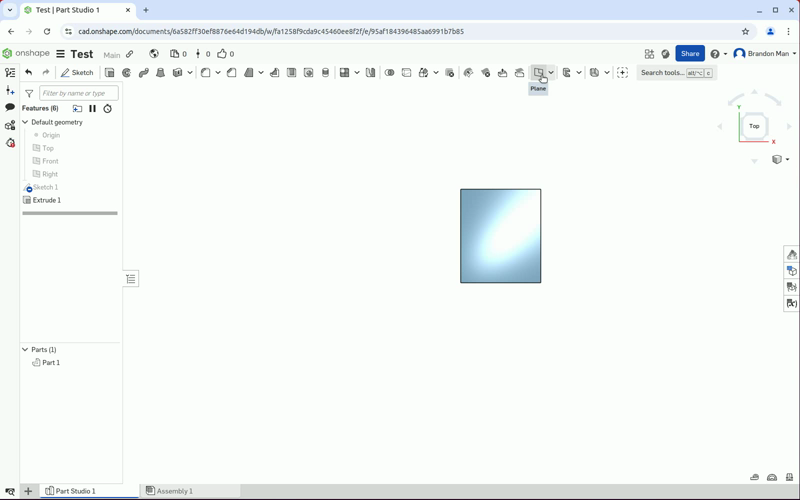
click(541, 75)
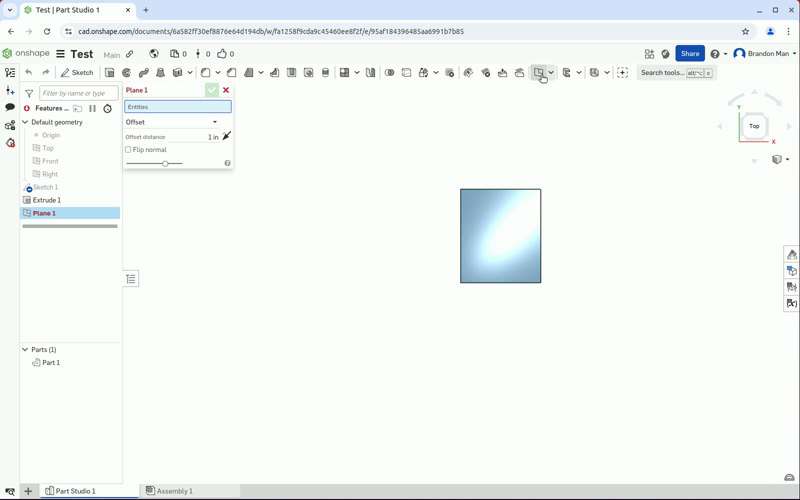
mouse_move(73, 150)
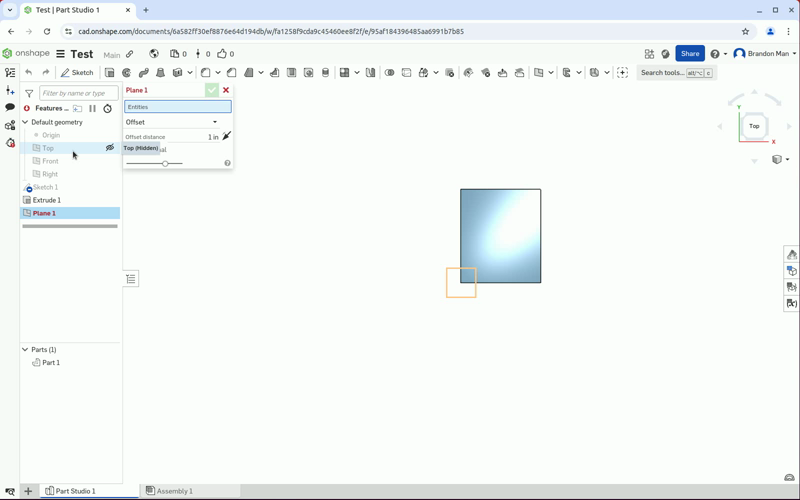
click(73, 150)
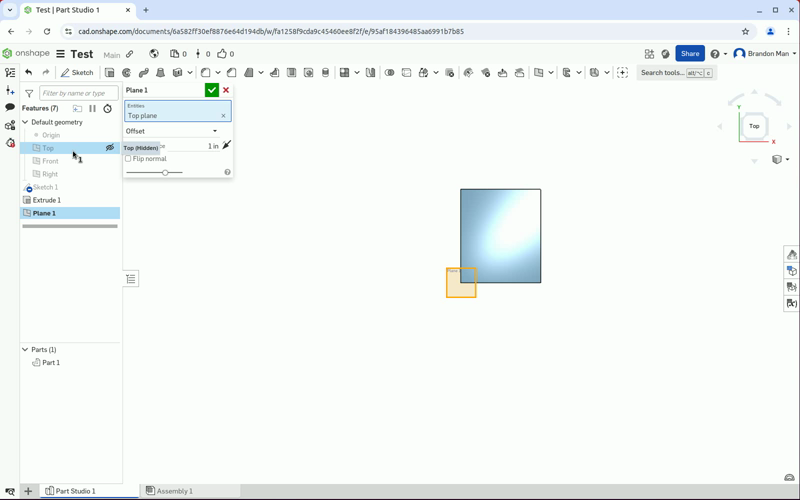
key(tab, 2)
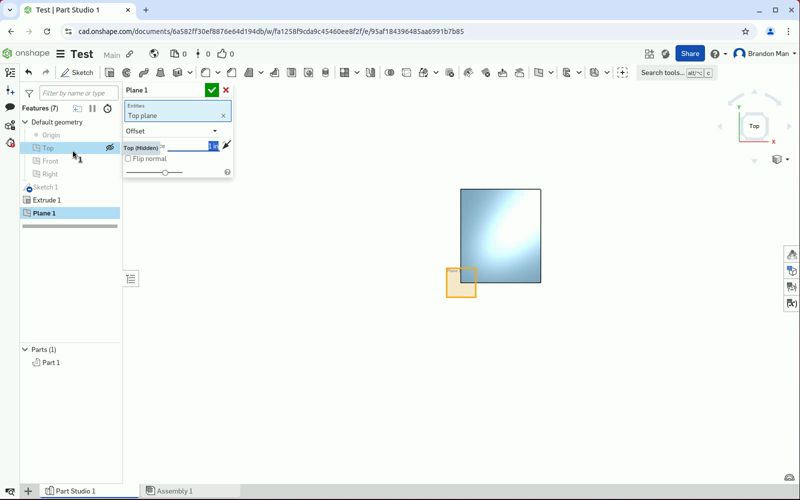
text(11.554)
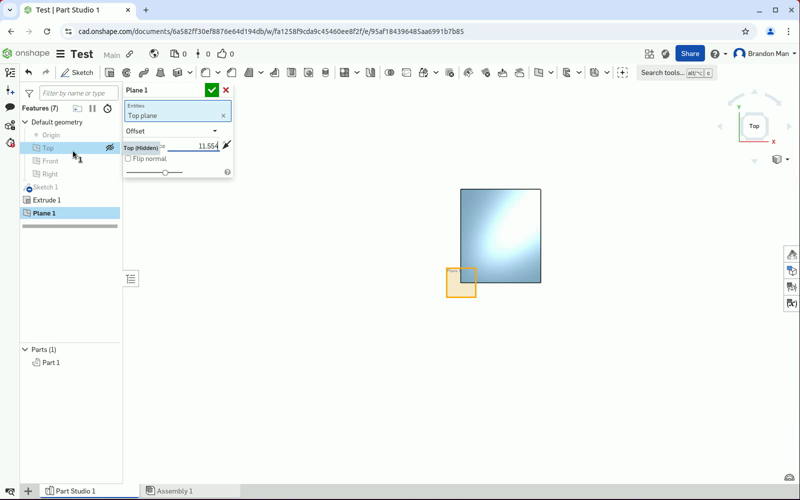
key(enter, 2)
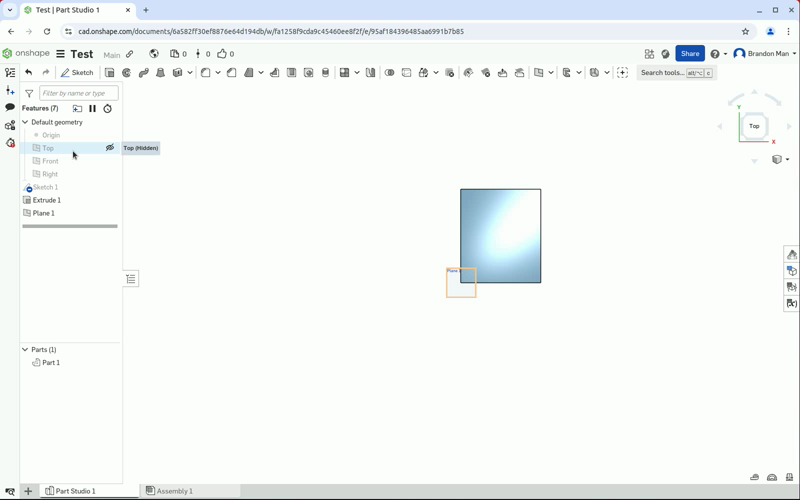
key(shift+s)
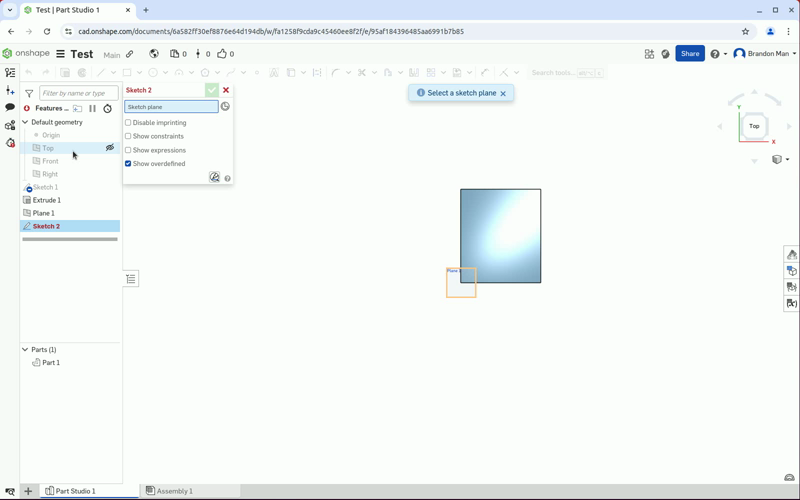
mouse_move(73, 215)
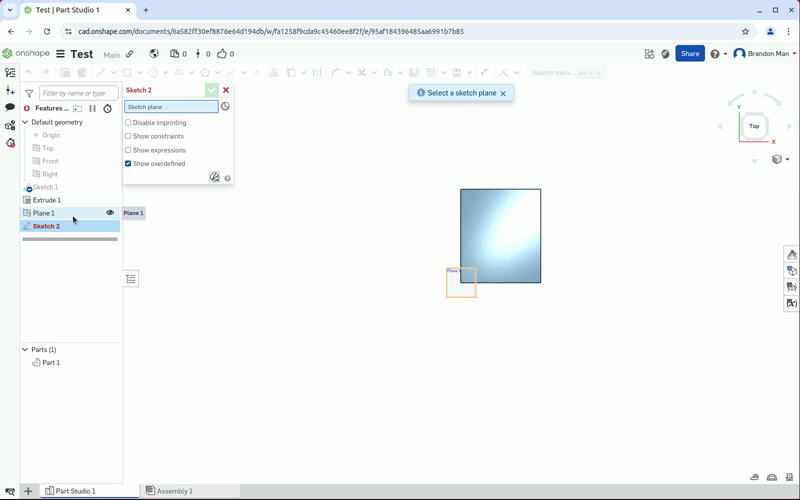
click(73, 215)
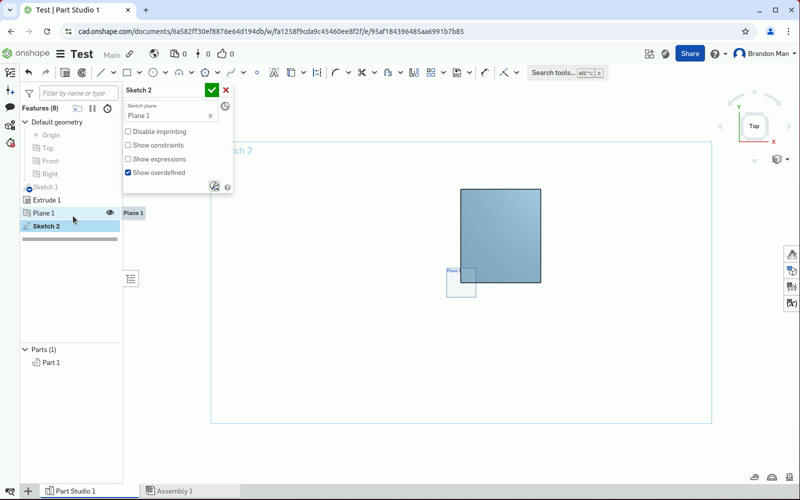
mouse_move(73, 352)
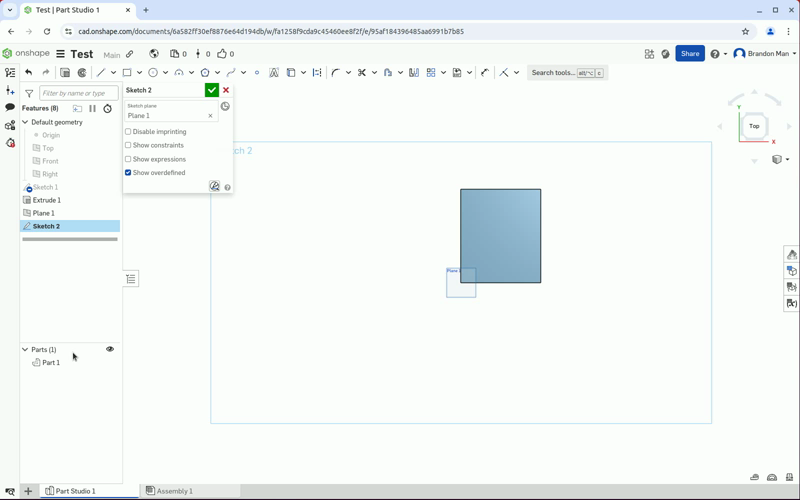
key(y)
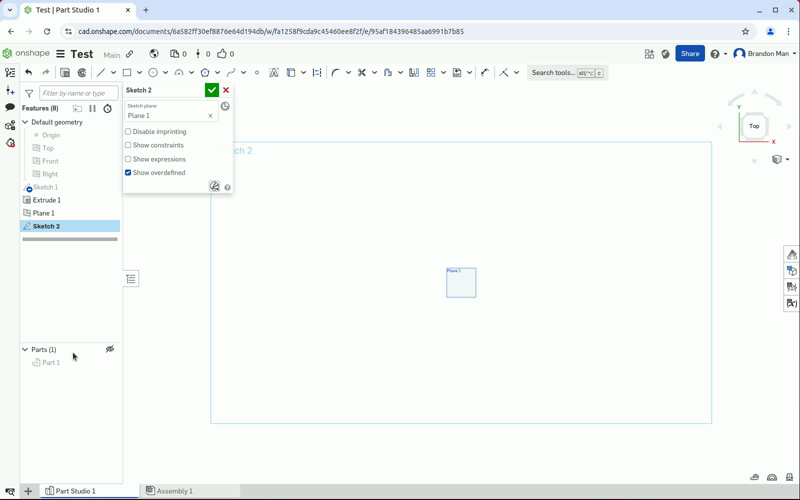
key(c)
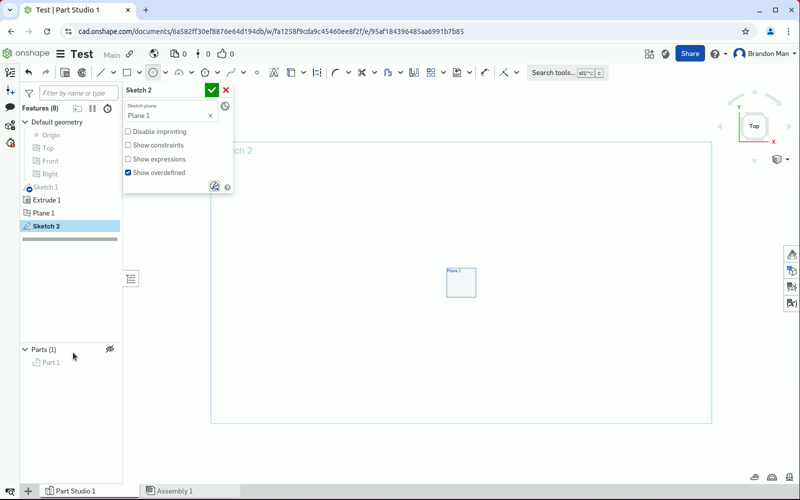
key_down(shift)
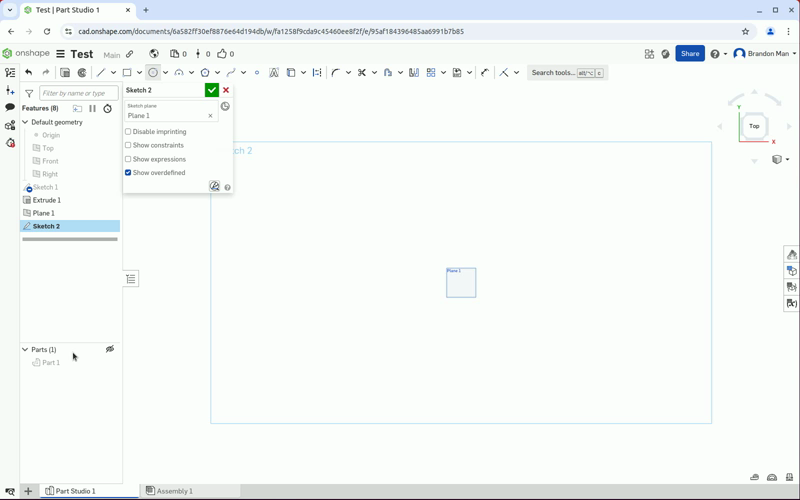
mouse_move(502, 234)
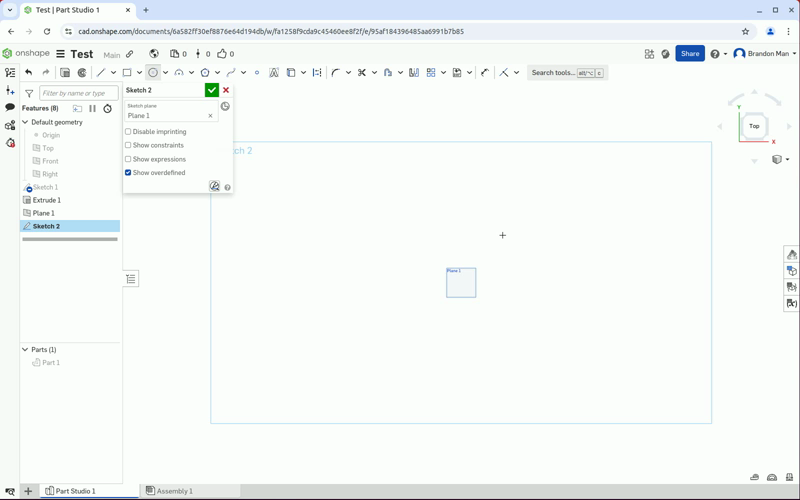
click(502, 234)
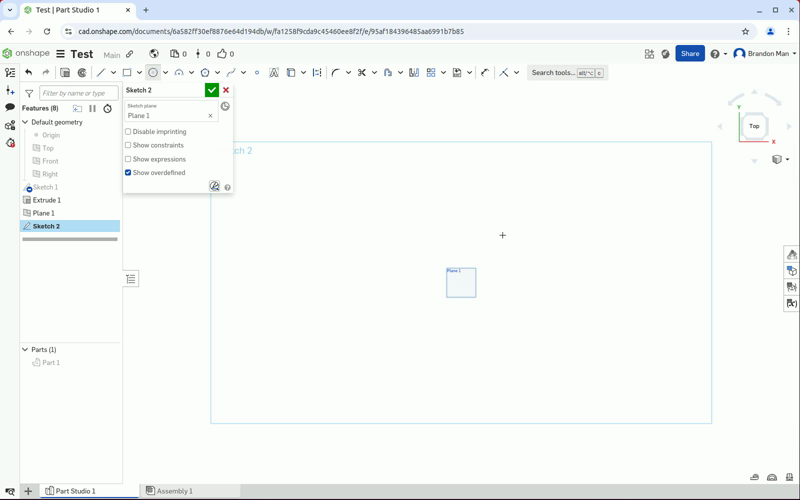
key_up(shift)
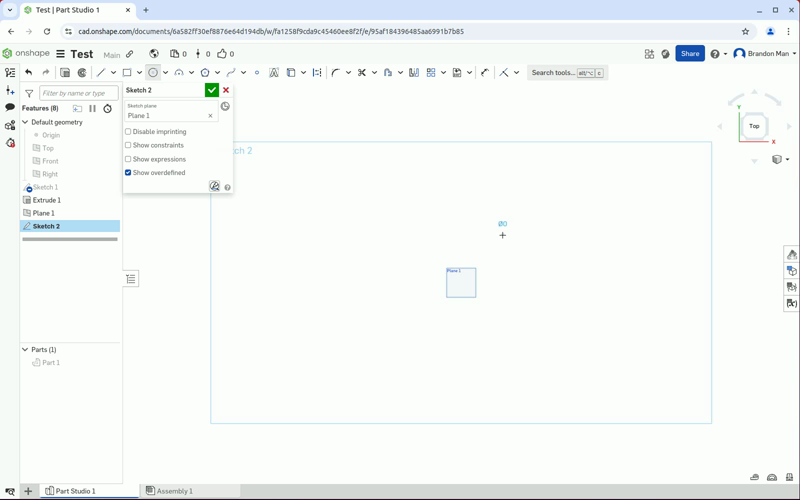
mouse_move(516, 234)
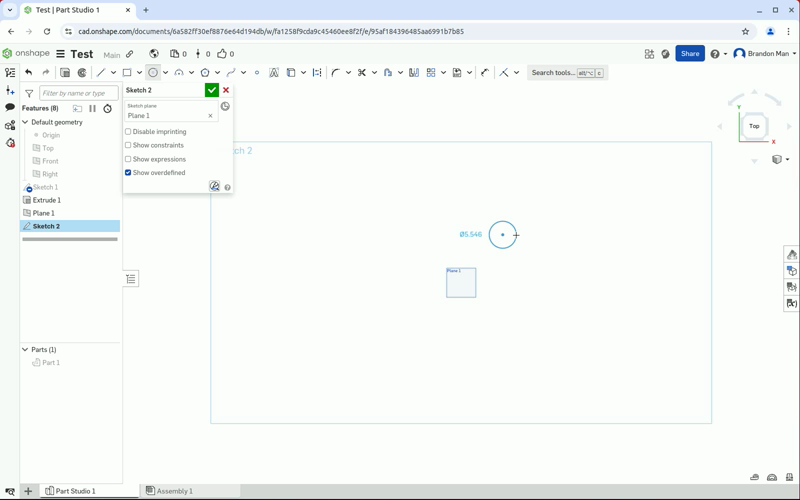
click(516, 234)
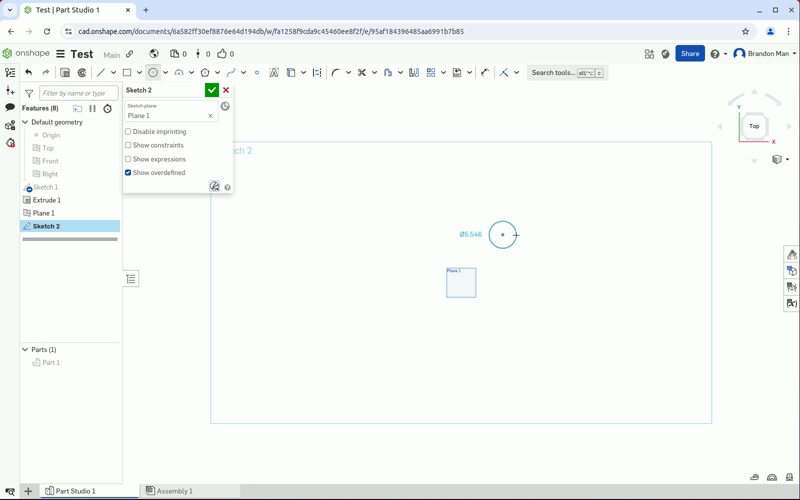
key(esc)
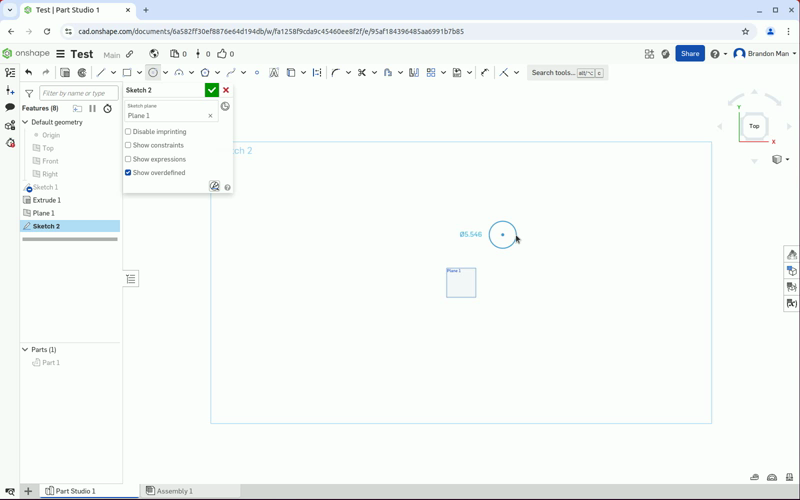
mouse_move(499, 226)
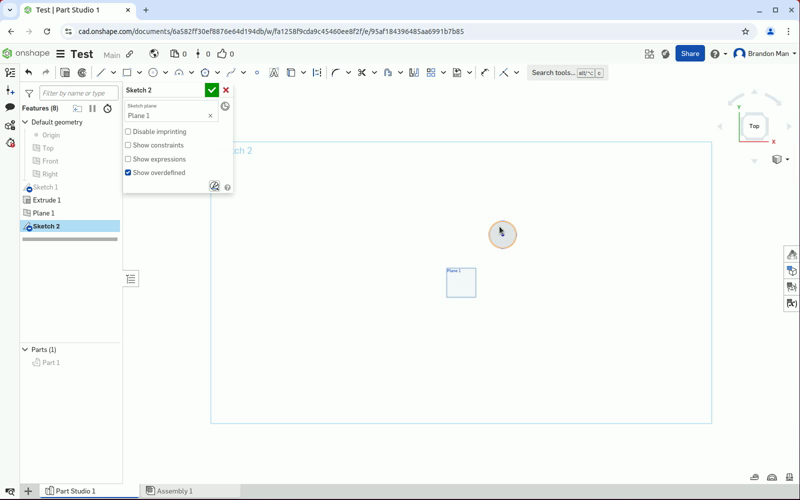
scroll(6)
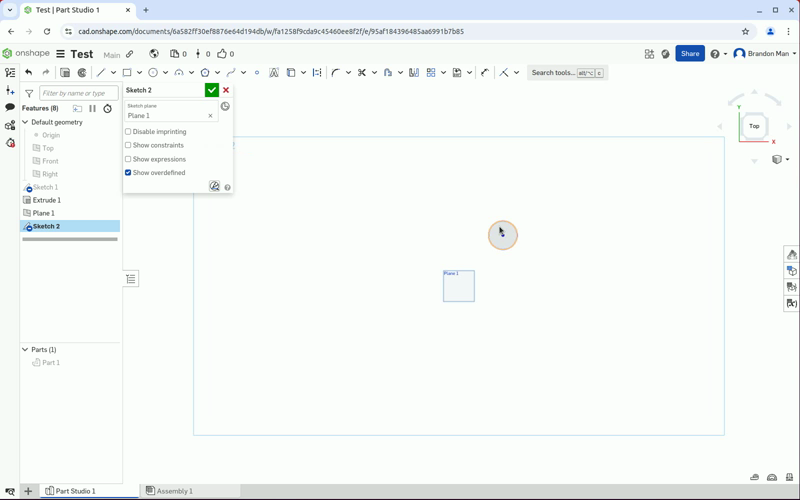
scroll(6)
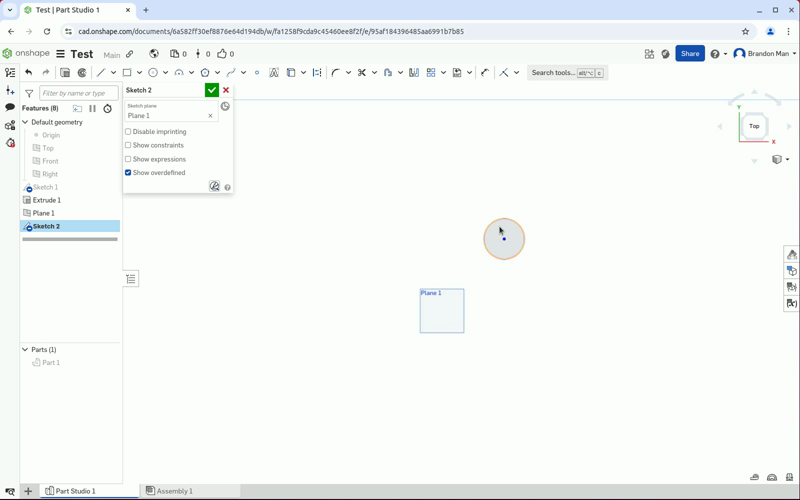
scroll(6)
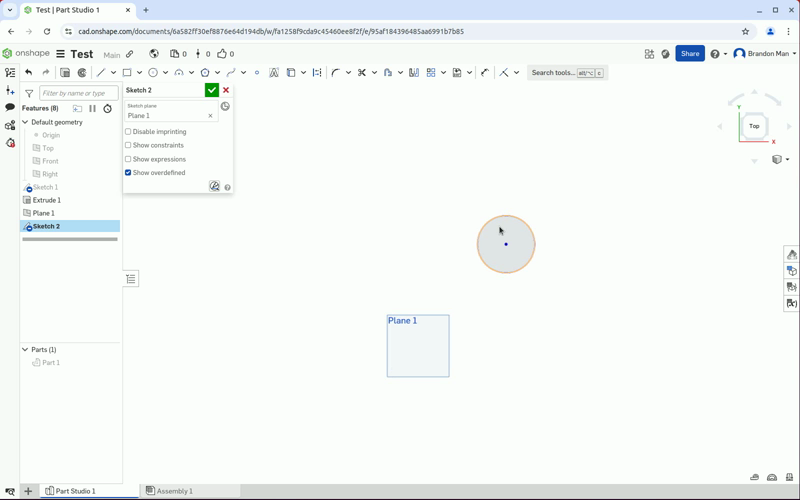
scroll(6)
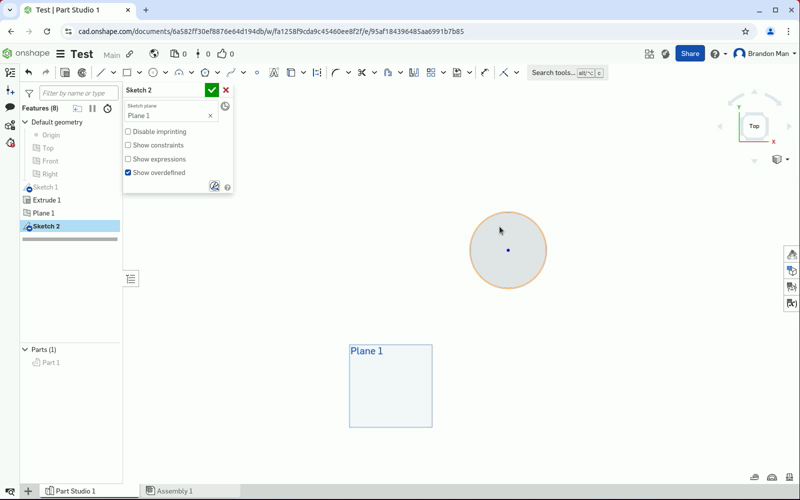
scroll(6)
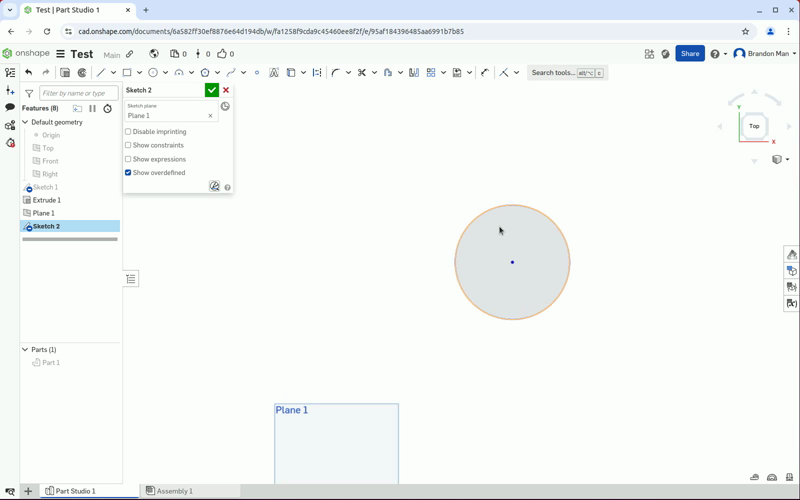
scroll(6)
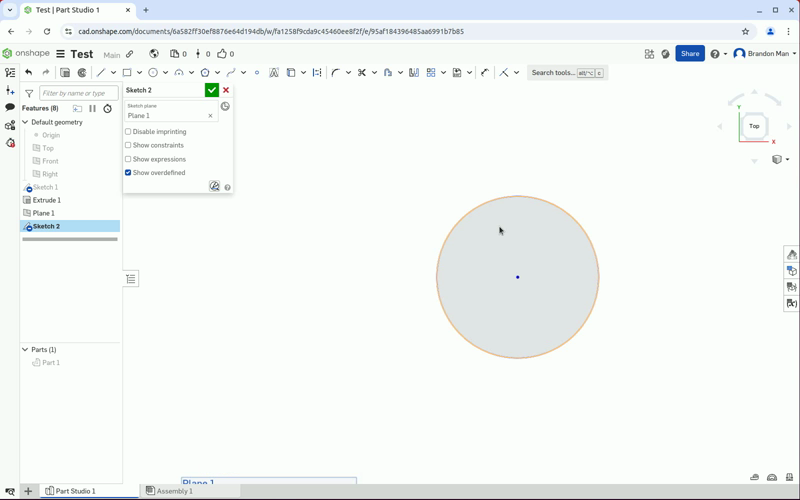
scroll(6)
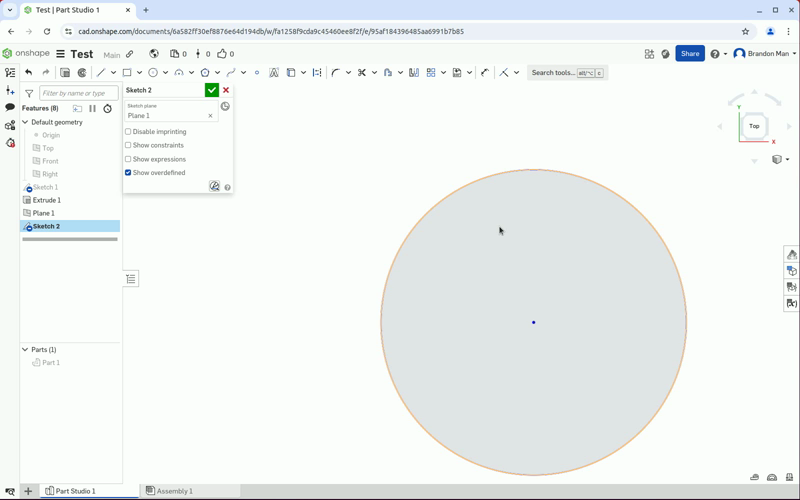
click(499, 226)
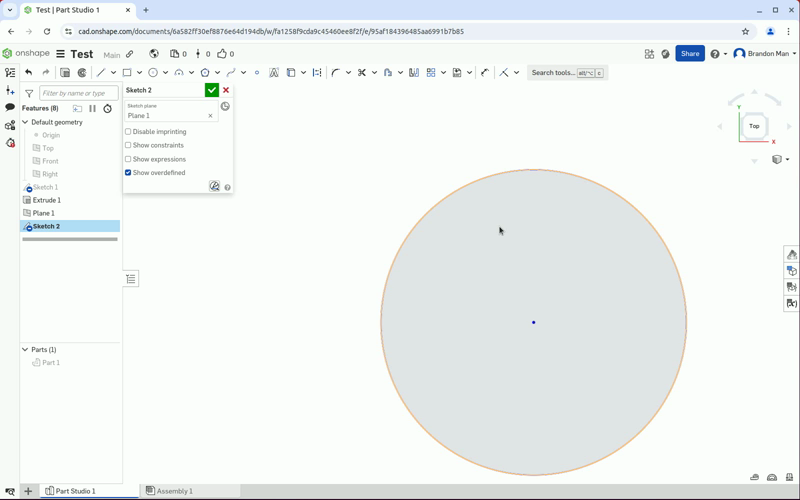
scroll(-6)
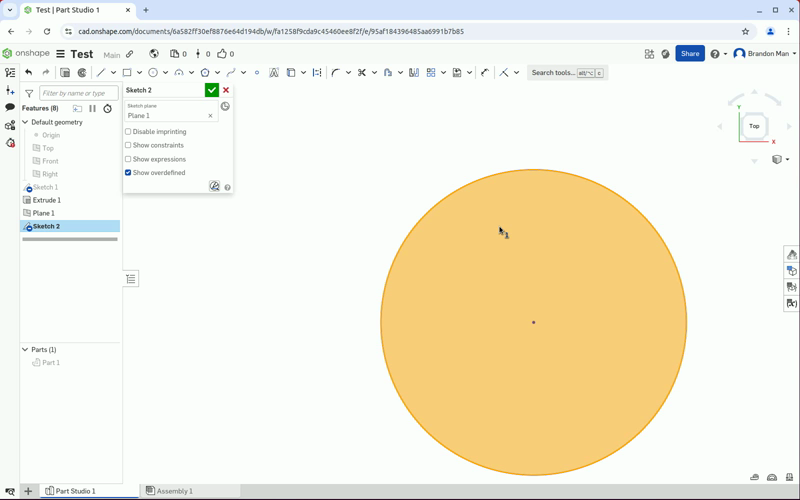
scroll(-6)
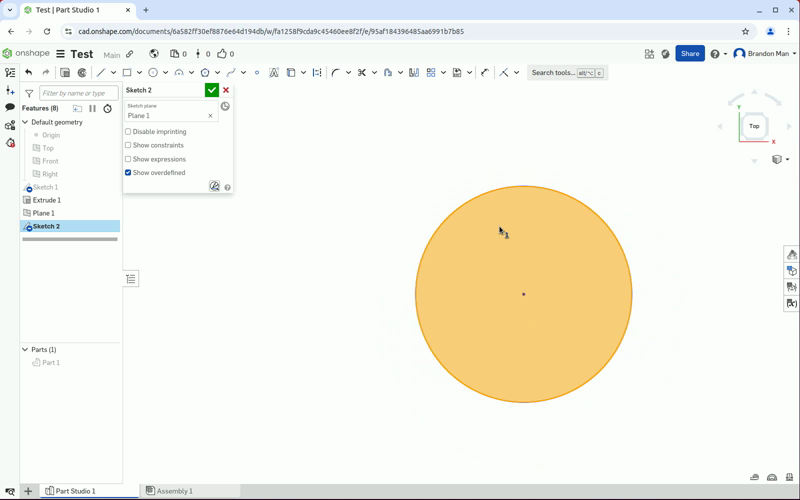
scroll(-6)
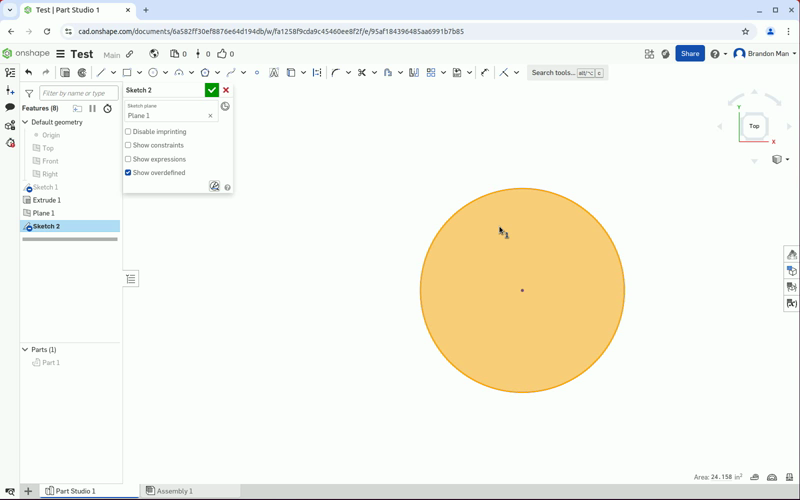
scroll(-6)
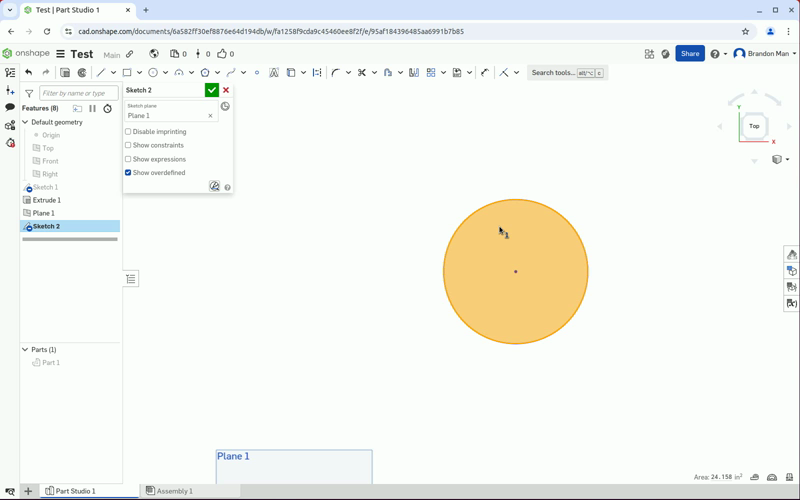
scroll(-6)
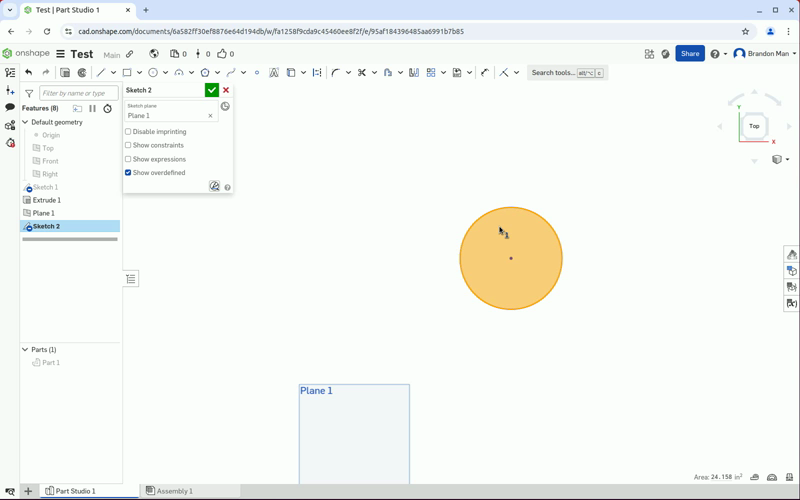
scroll(-6)
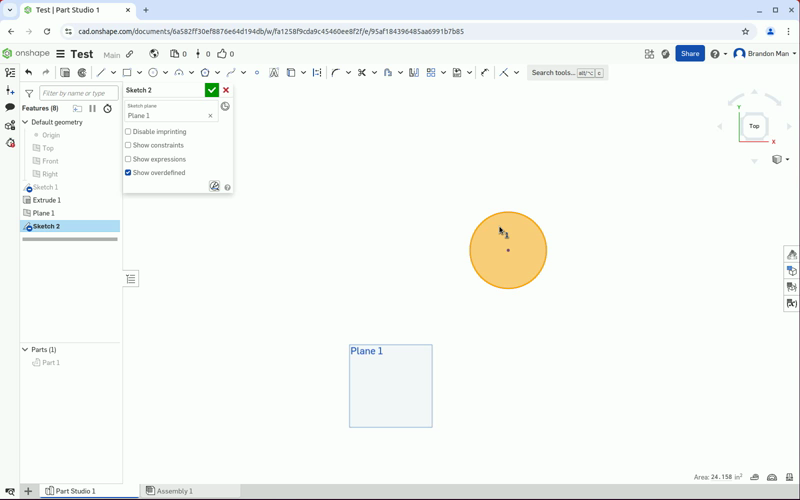
scroll(-6)
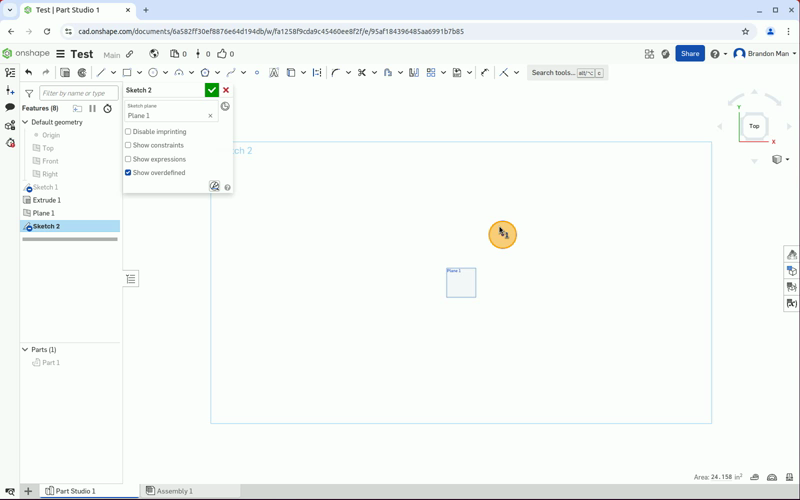
mouse_move(73, 352)
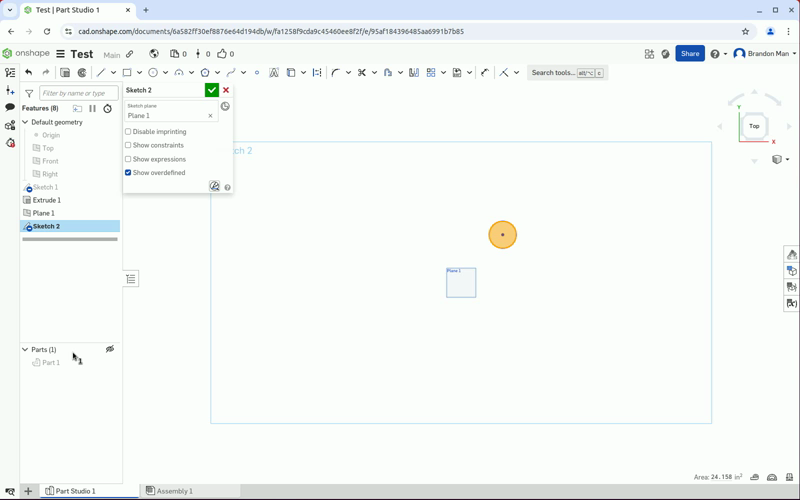
key(shift+y)
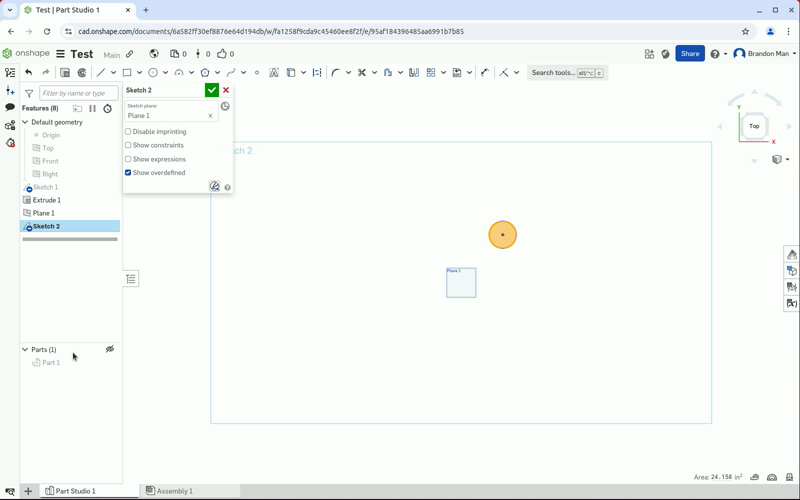
key(shift+e)
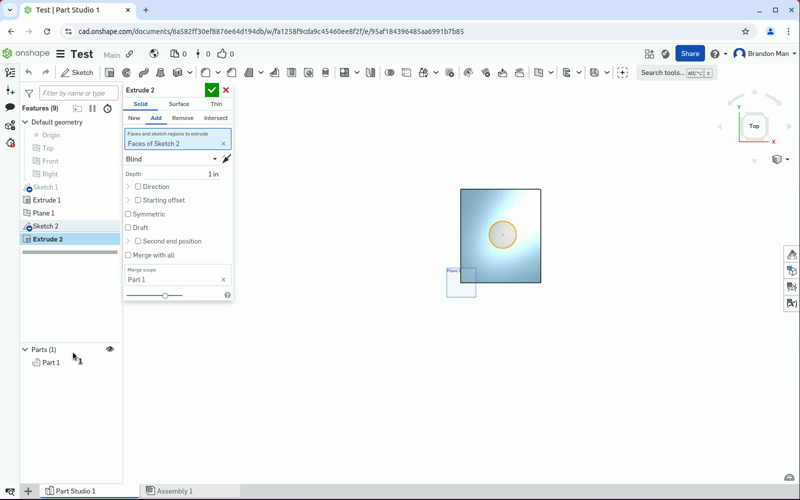
mouse_move(143, 106)
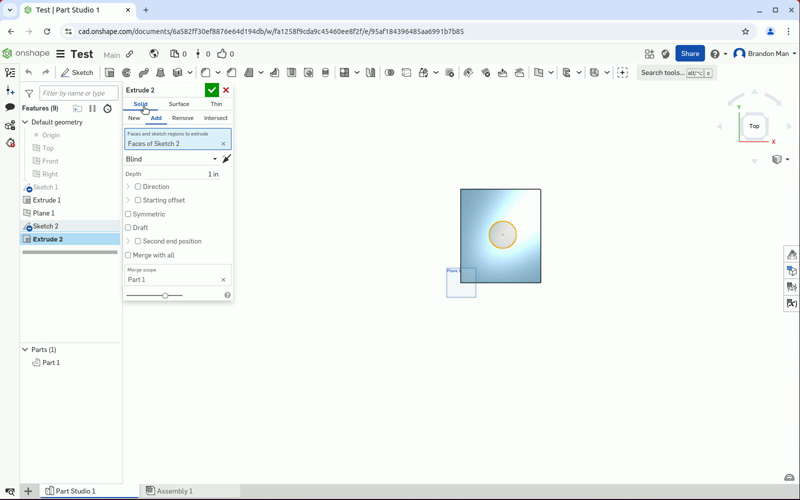
click(143, 106)
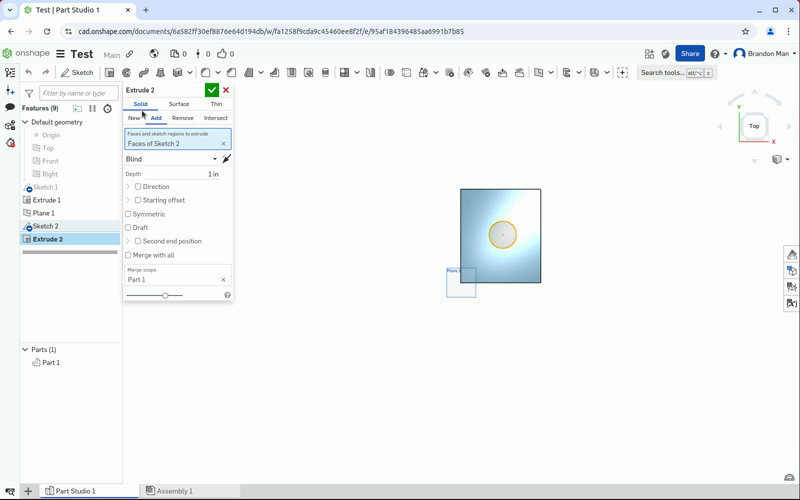
mouse_move(137, 120)
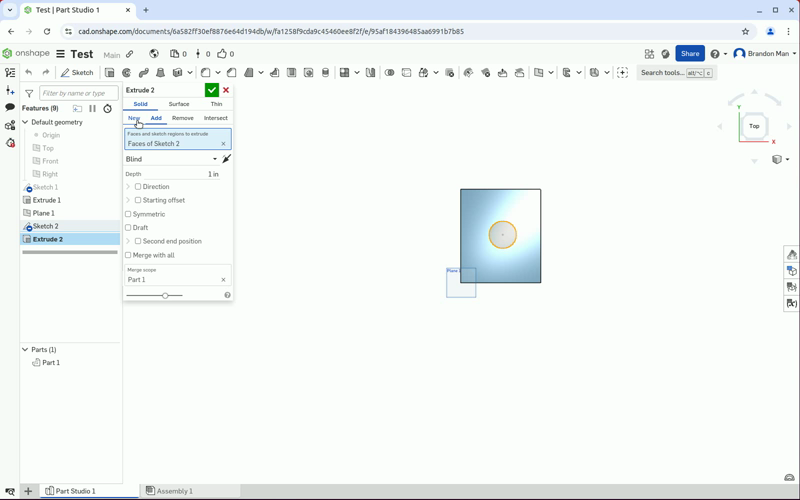
click(137, 120)
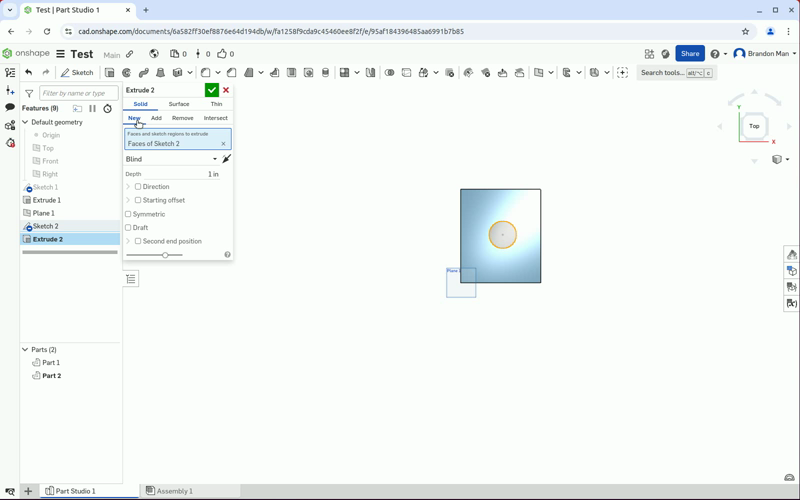
key(tab, 4)
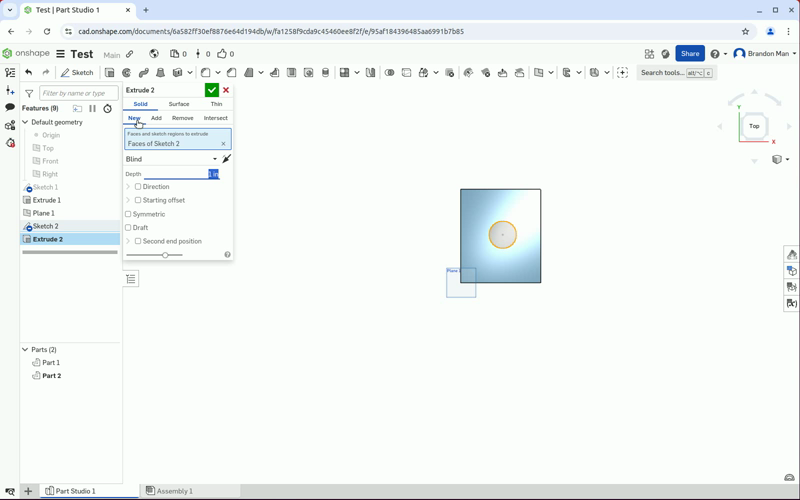
text(11.554)
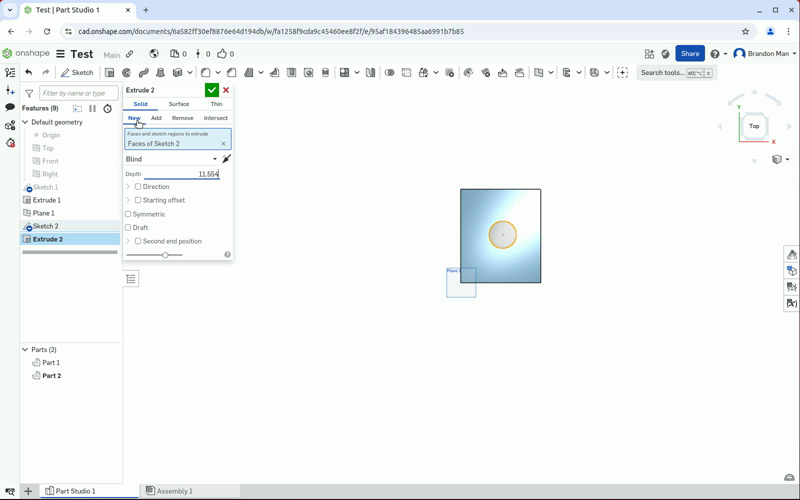
key(enter)
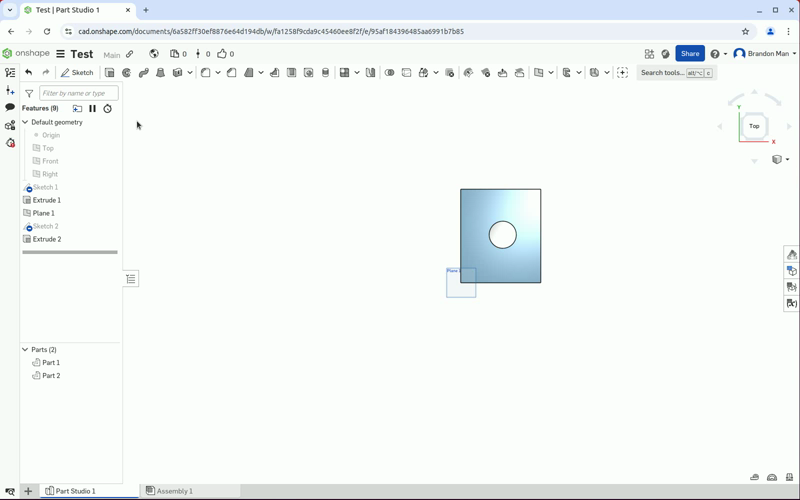
key(shift+h)
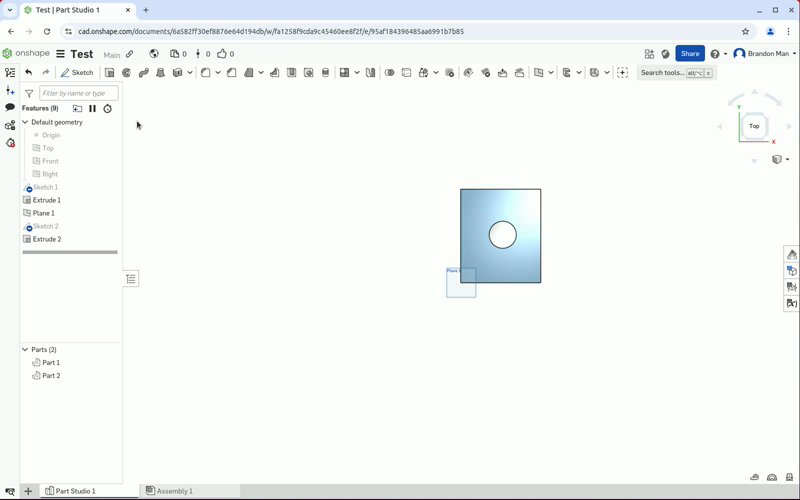
key(shift+h)
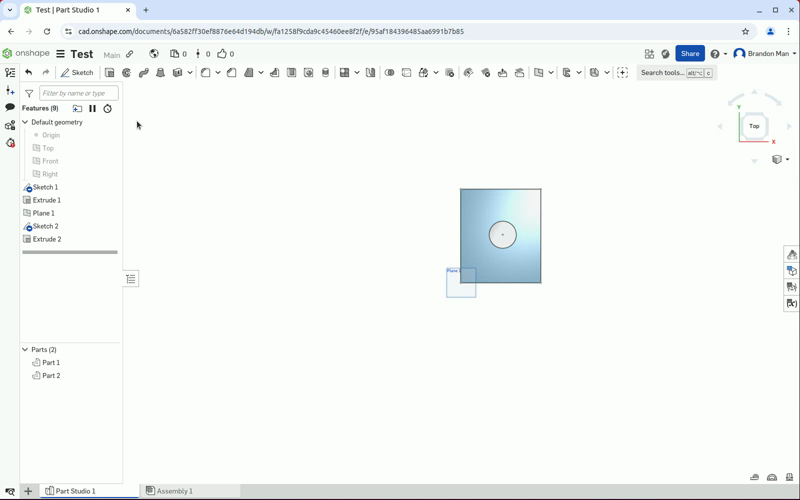
key(shift+7)
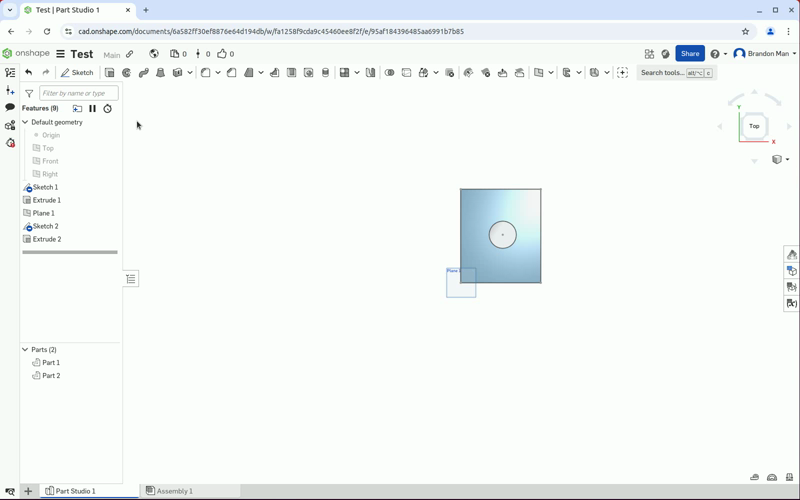
key(up, 3)
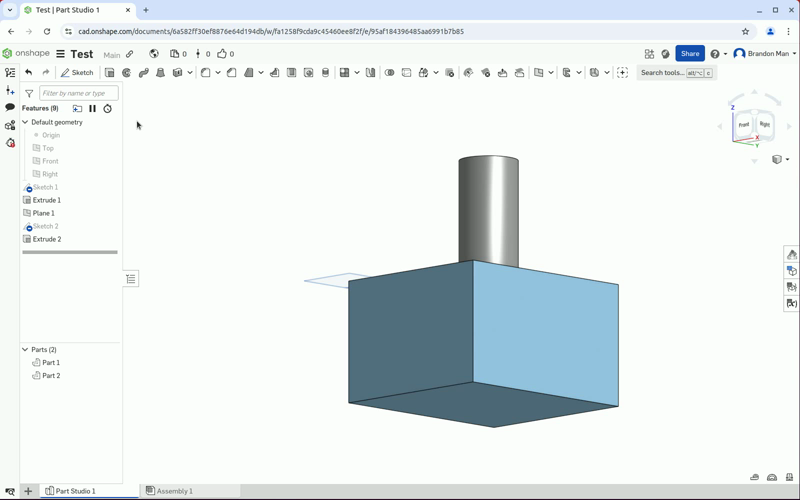
key(left, 3)
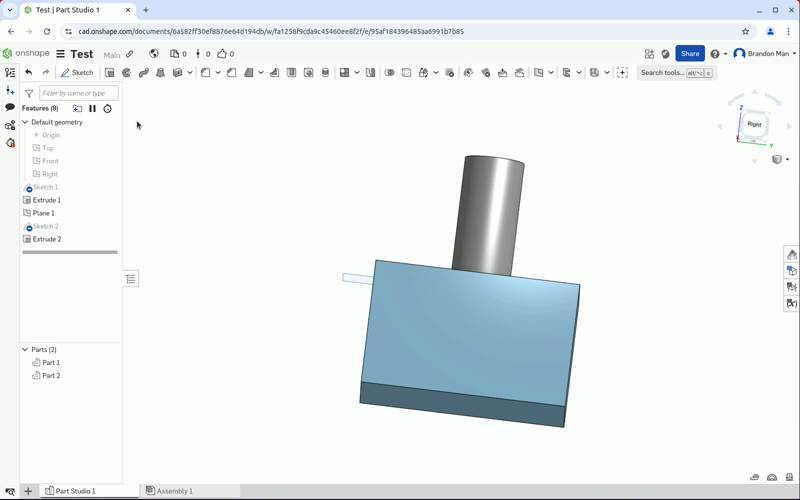
key(right, 3)
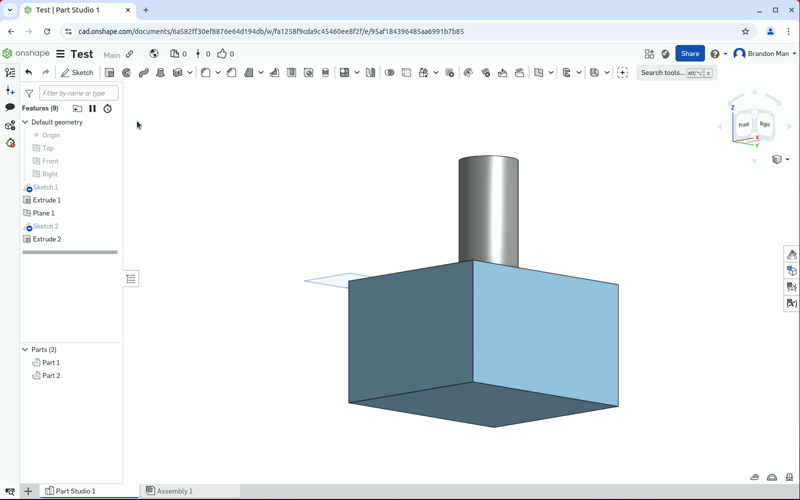
key(down, 3)
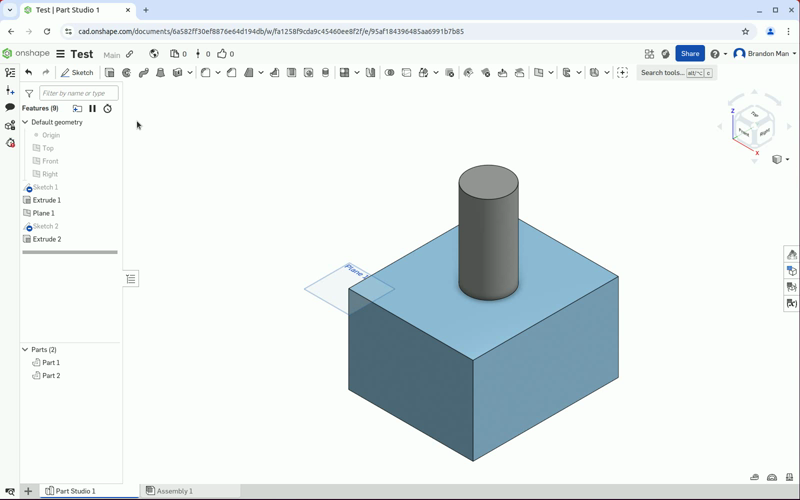
mouse_move(73, 189)
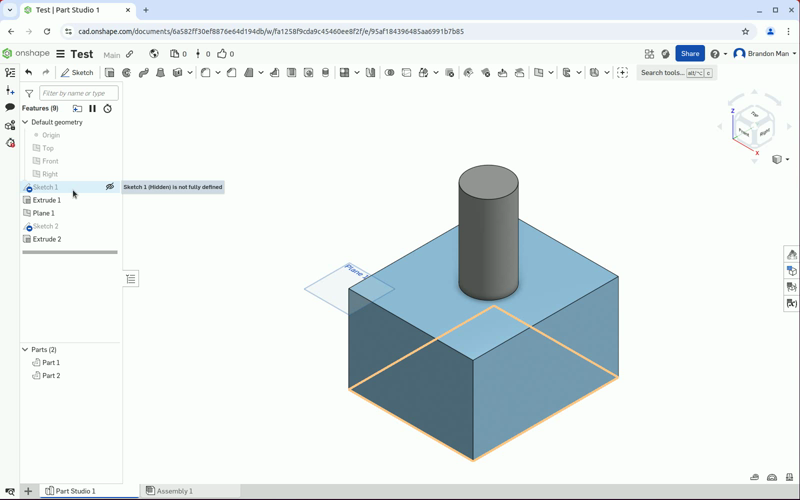
click(73, 189)